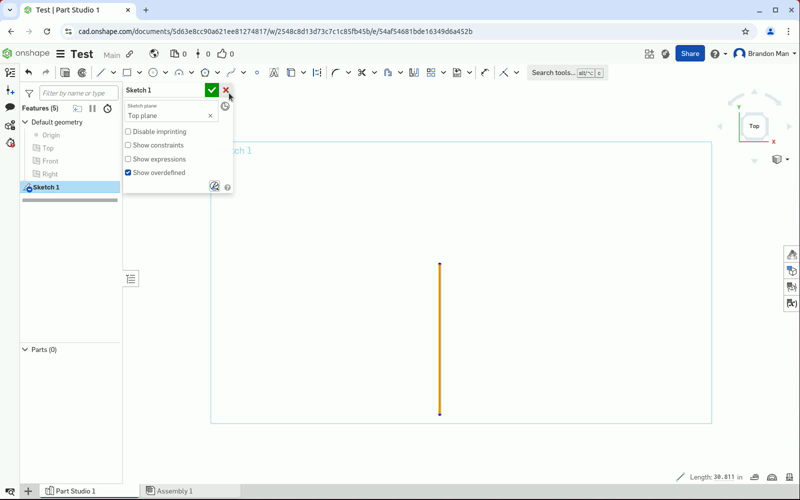
key(shift+h)
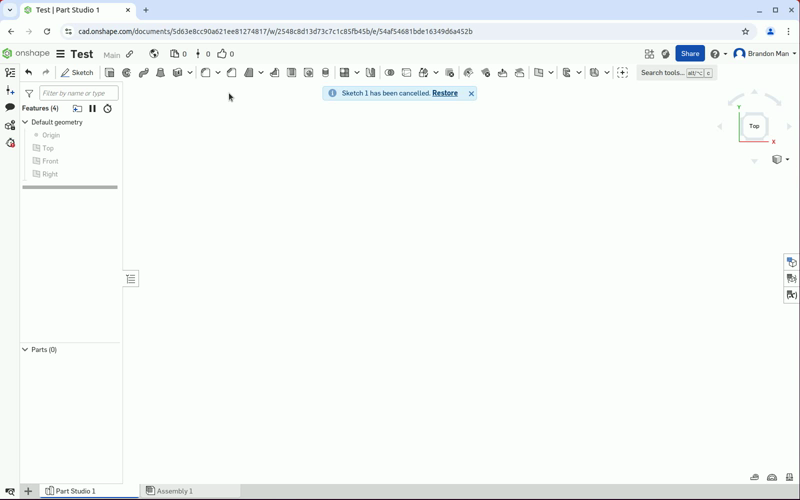
mouse_move(73, 352)
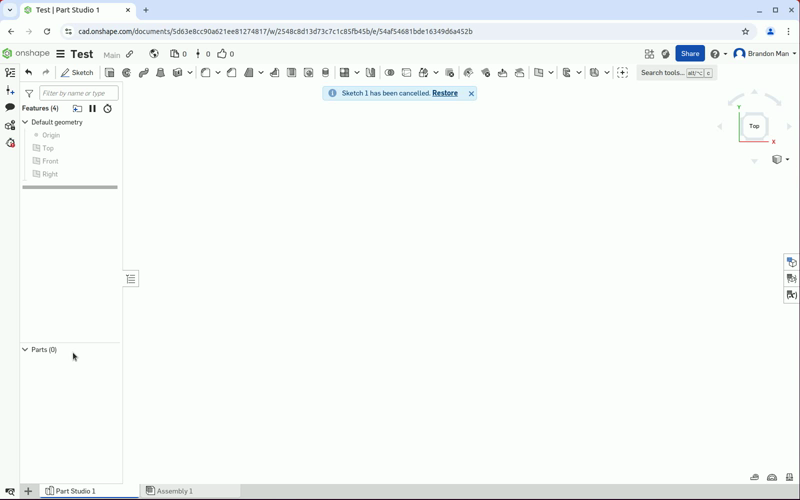
key(y)
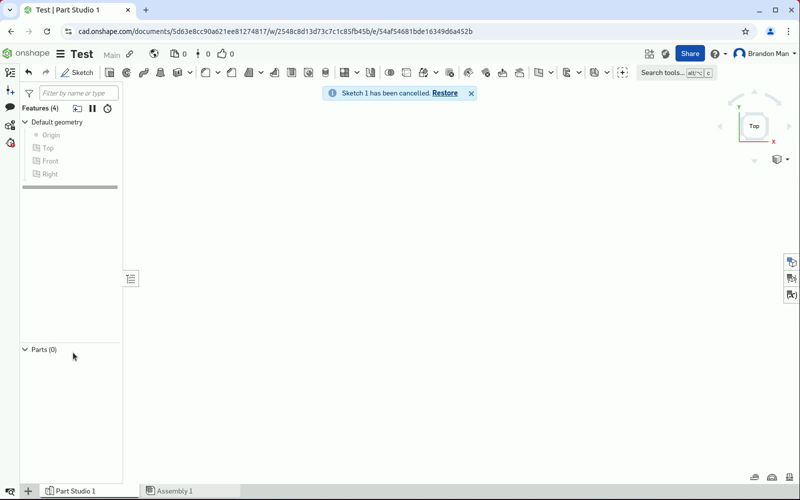
key(shift+p)
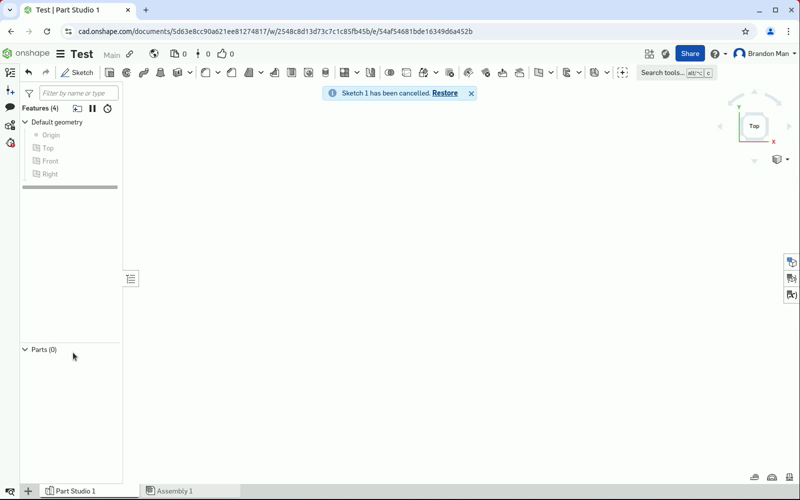
key(space)
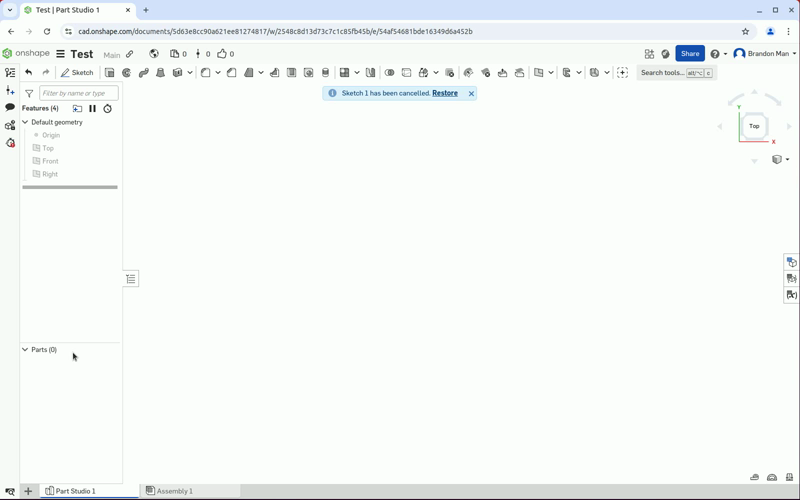
key_down(shift)
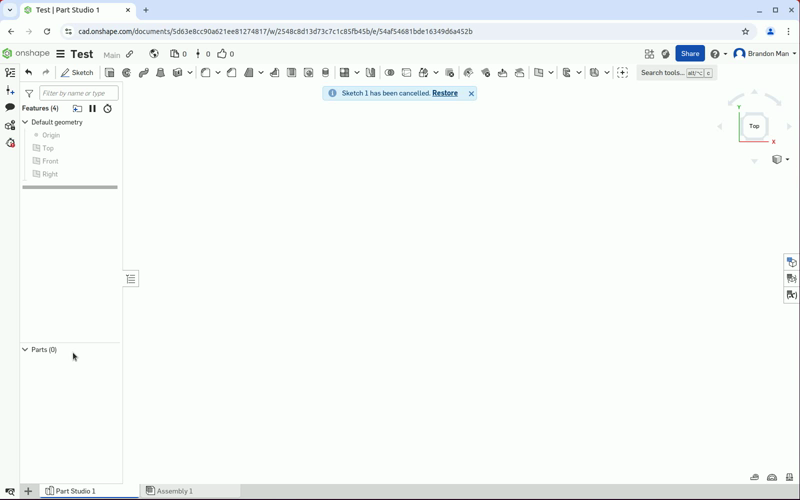
key(up)
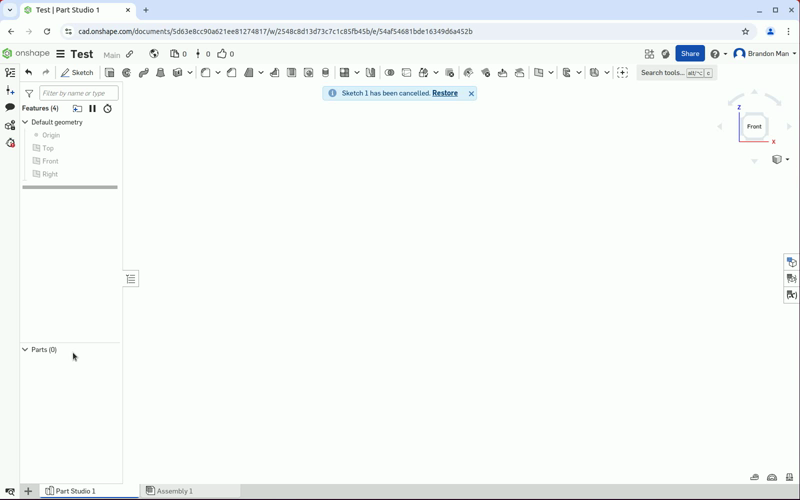
key_up(shift)
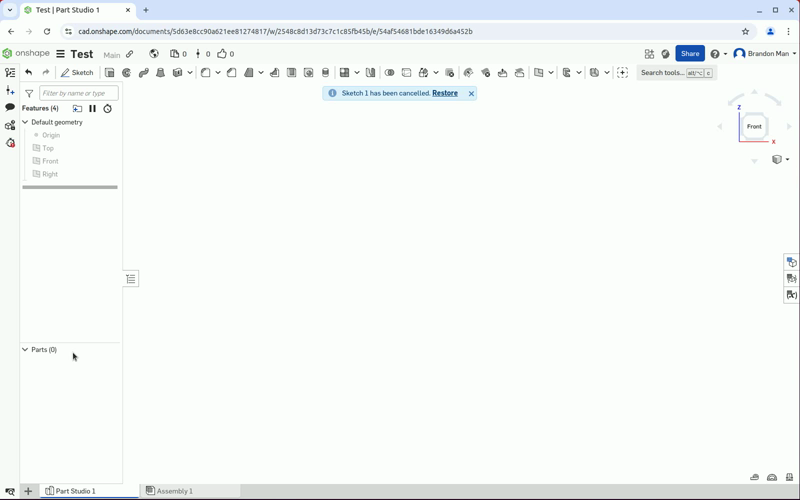
mouse_move(73, 352)
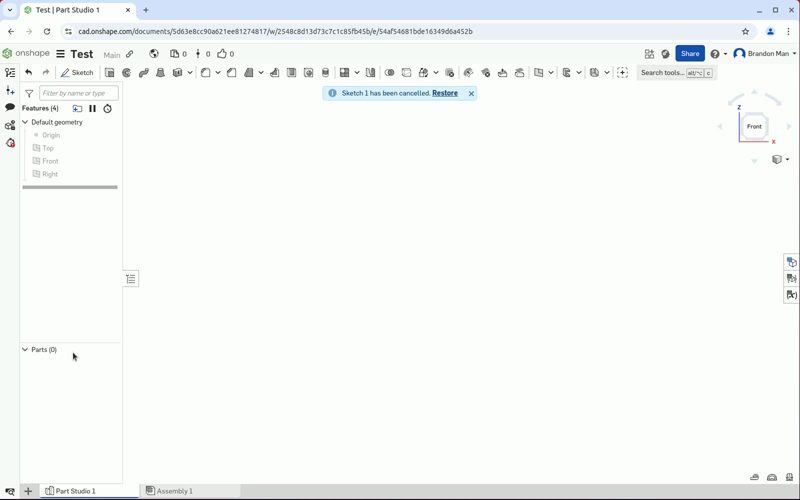
key(shift+y)
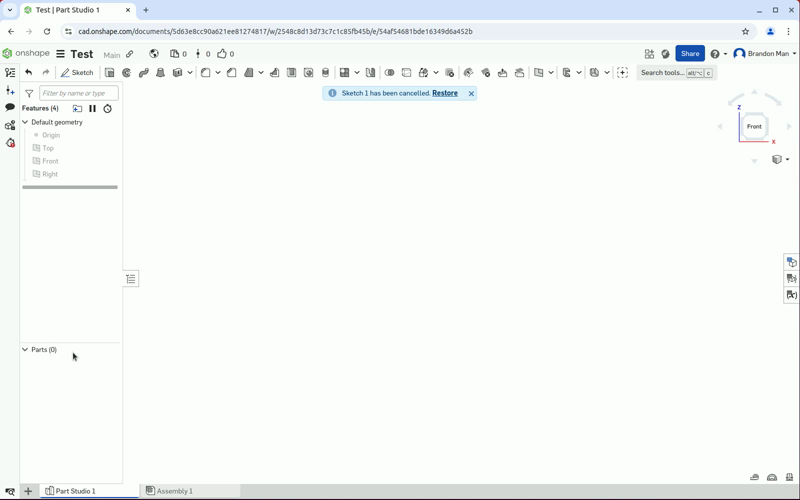
key(shift+s)
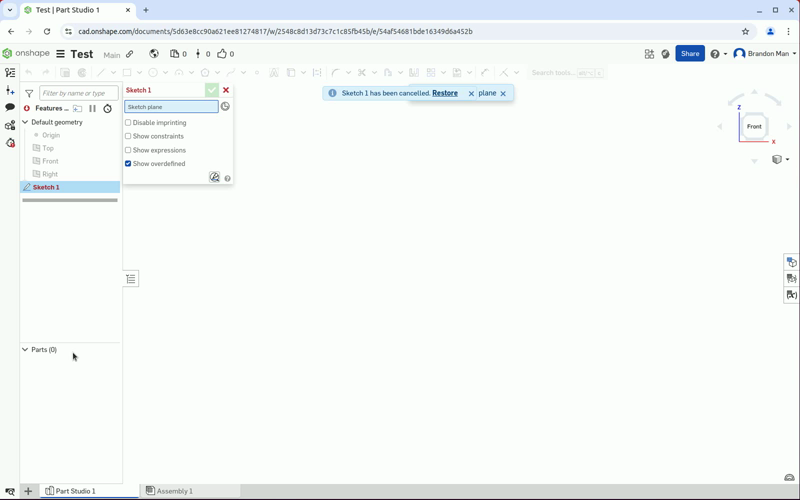
mouse_move(73, 163)
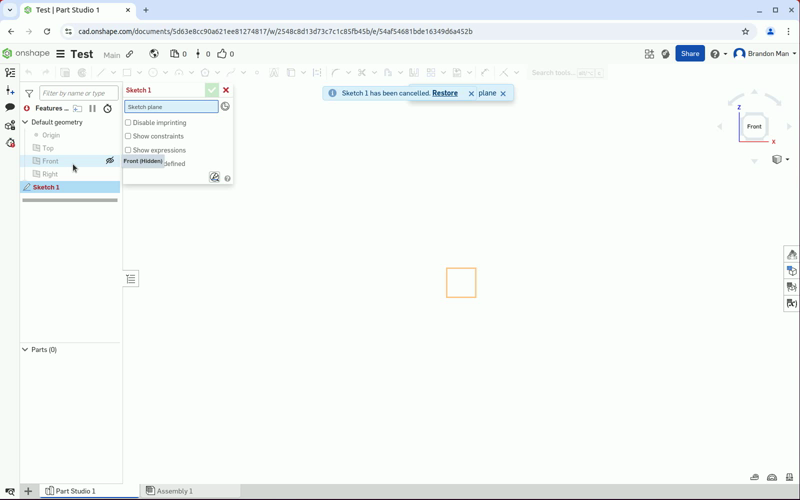
click(73, 163)
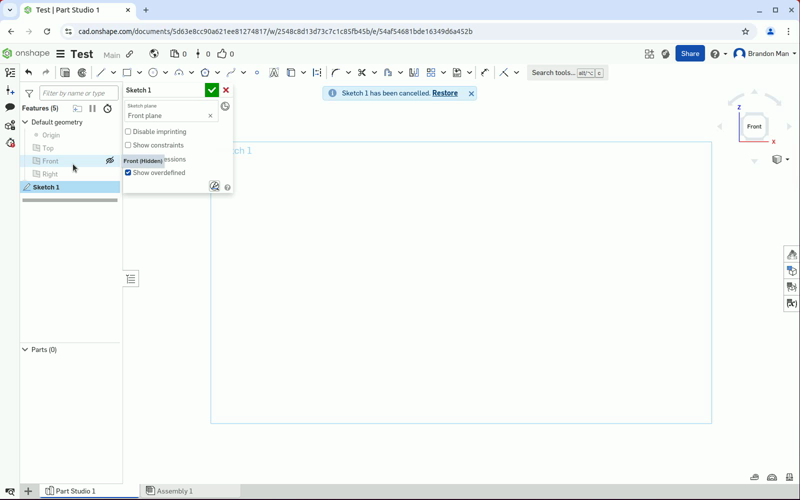
mouse_move(73, 352)
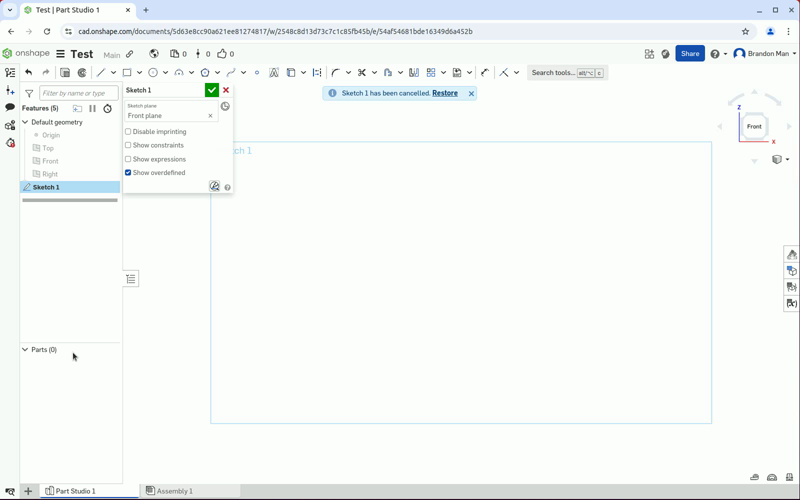
key(y)
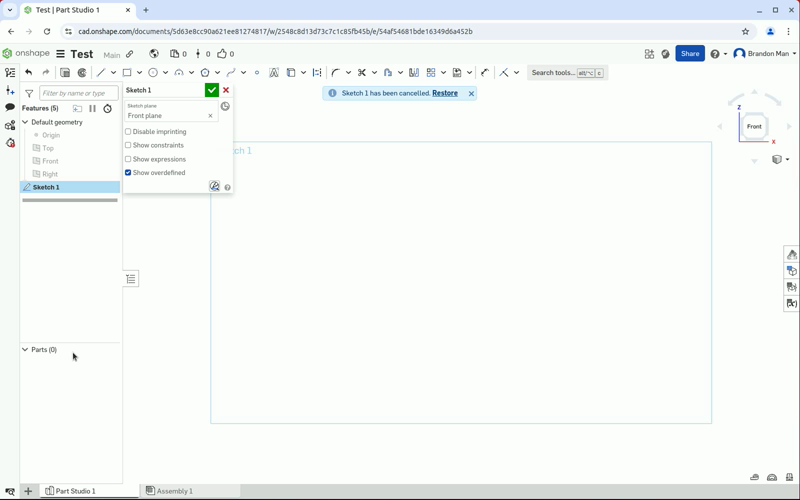
key(l)
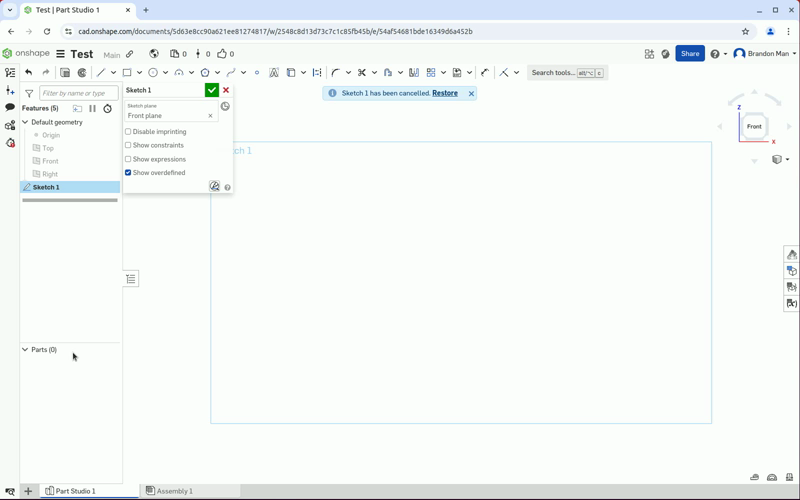
key_down(shift)
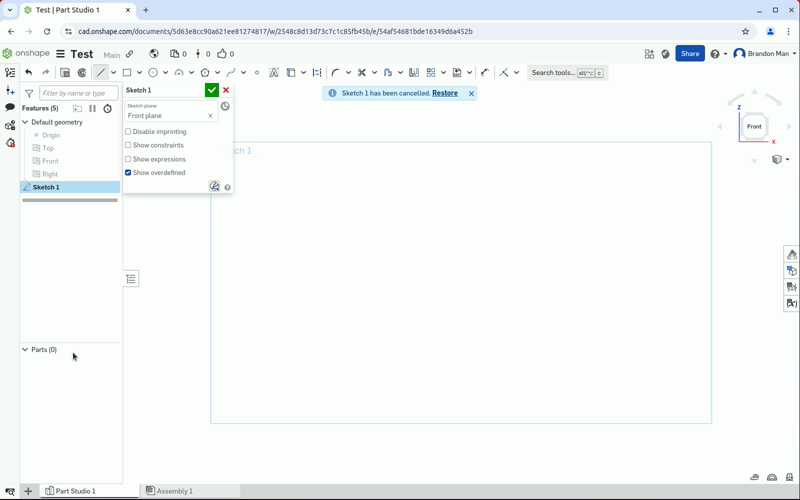
mouse_move(460, 282)
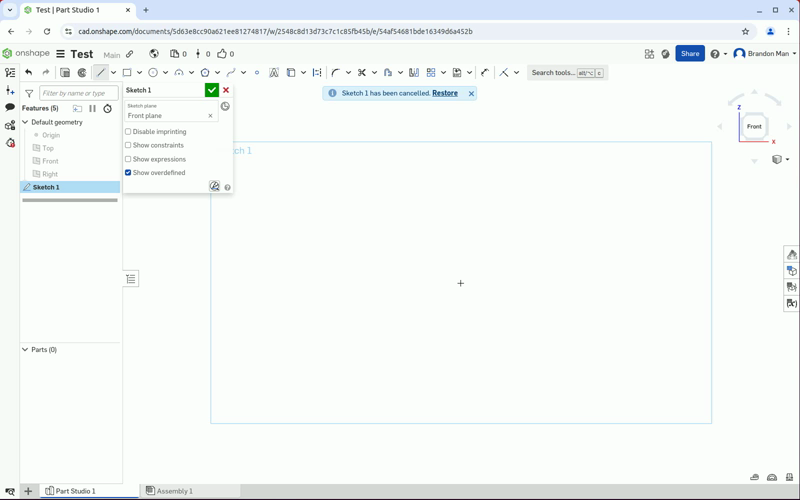
click(460, 282)
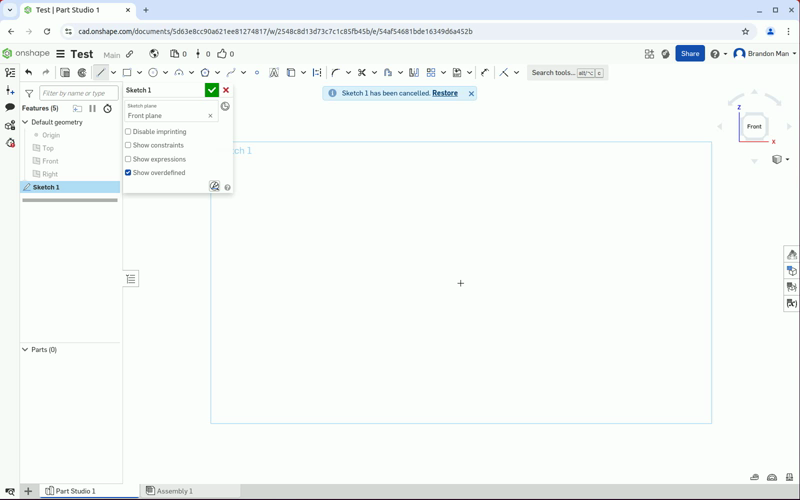
key_up(shift)
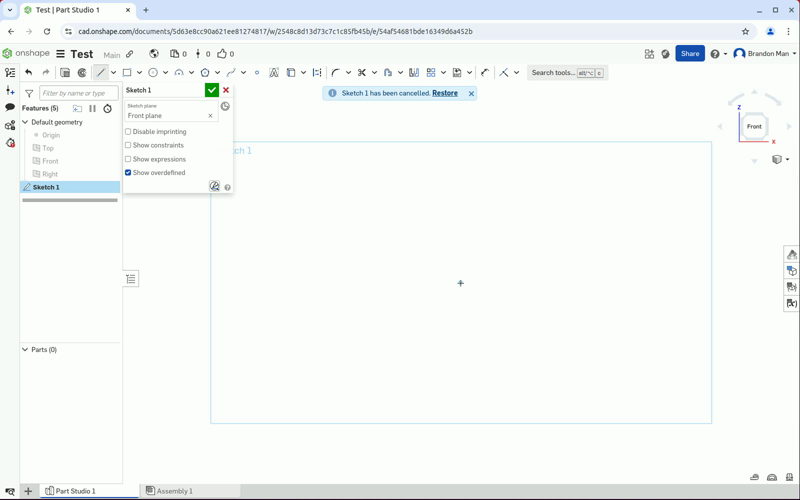
key_down(shift)
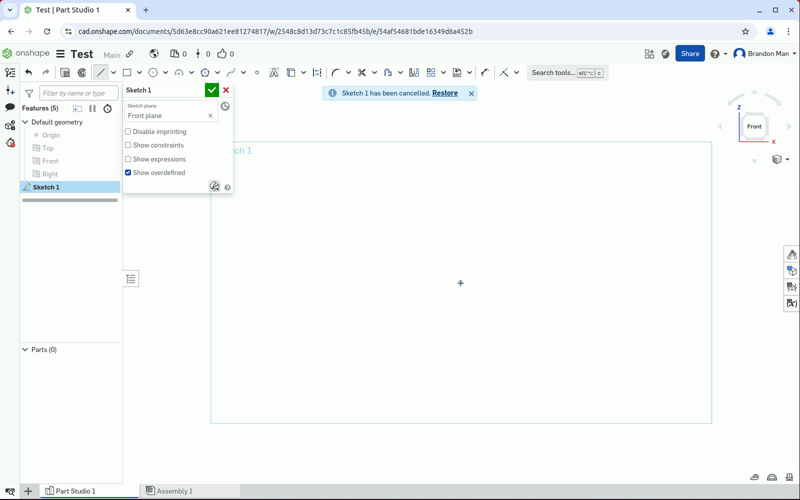
mouse_move(573, 282)
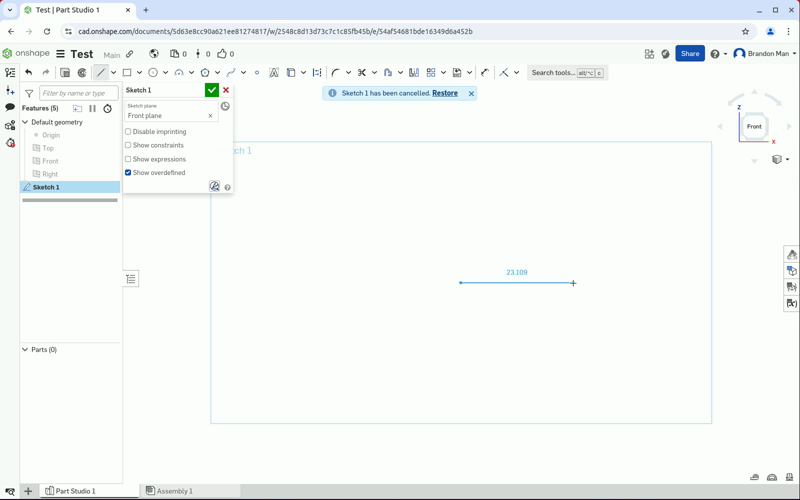
click(573, 282)
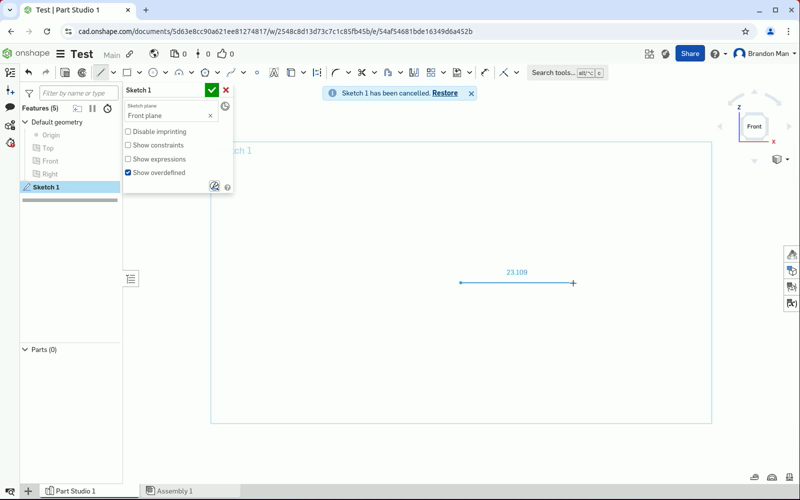
key_up(shift)
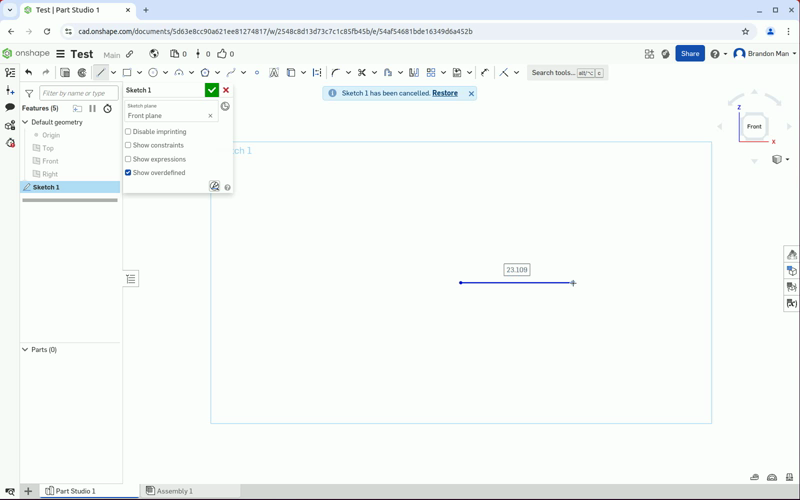
key_down(shift)
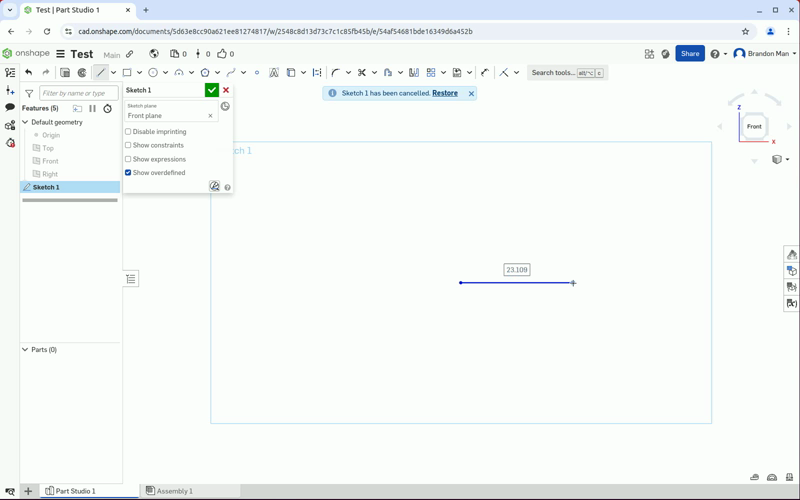
mouse_move(573, 208)
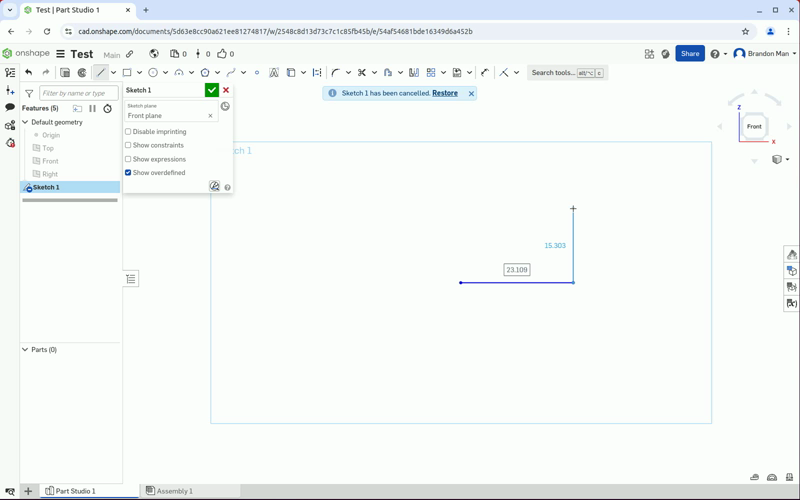
click(573, 208)
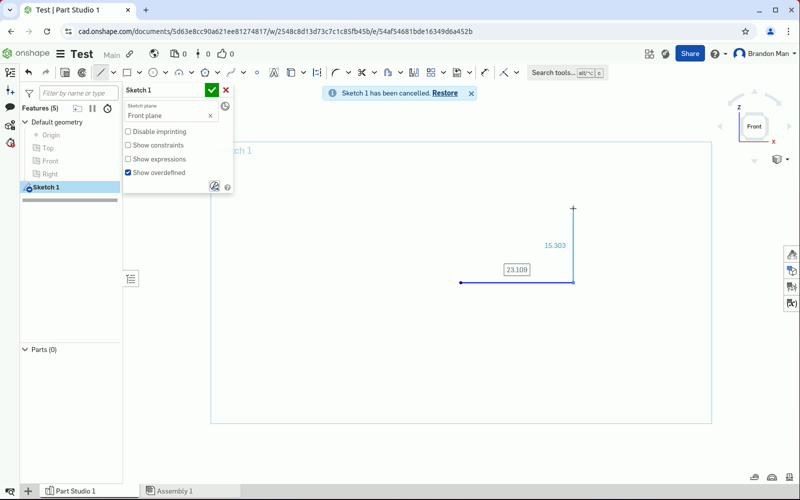
key_up(shift)
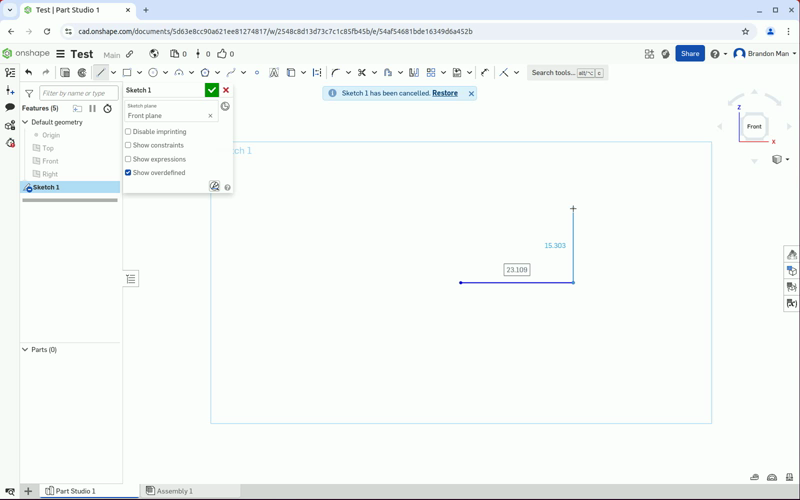
key_down(shift)
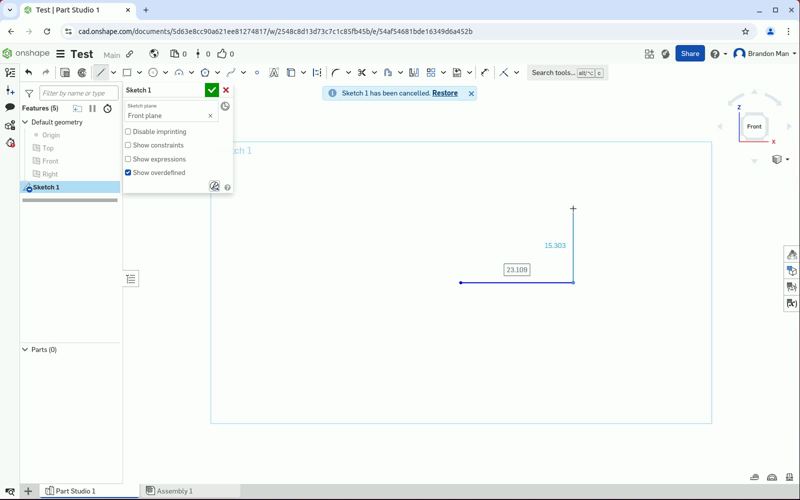
mouse_move(460, 208)
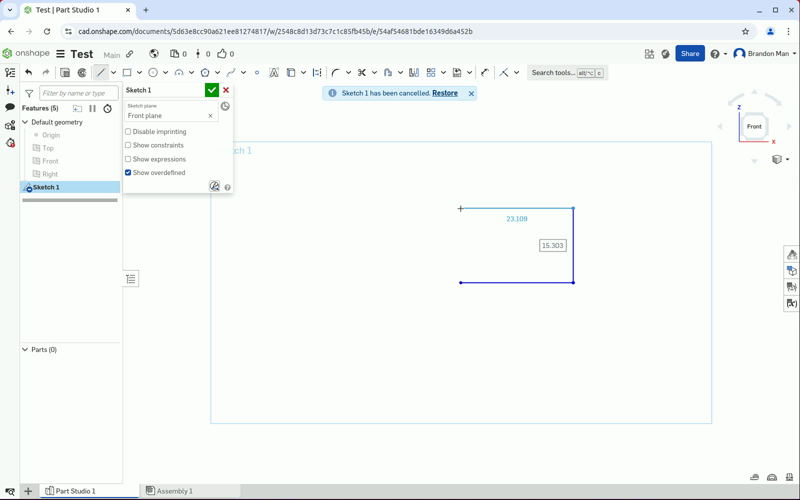
click(460, 208)
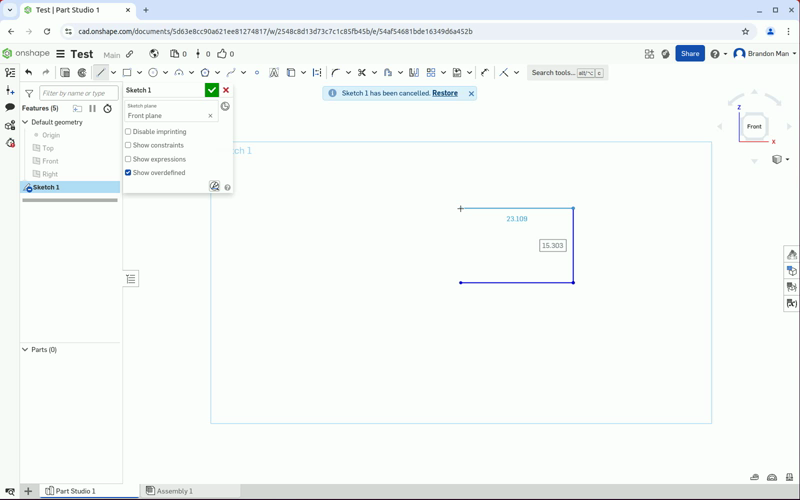
key_up(shift)
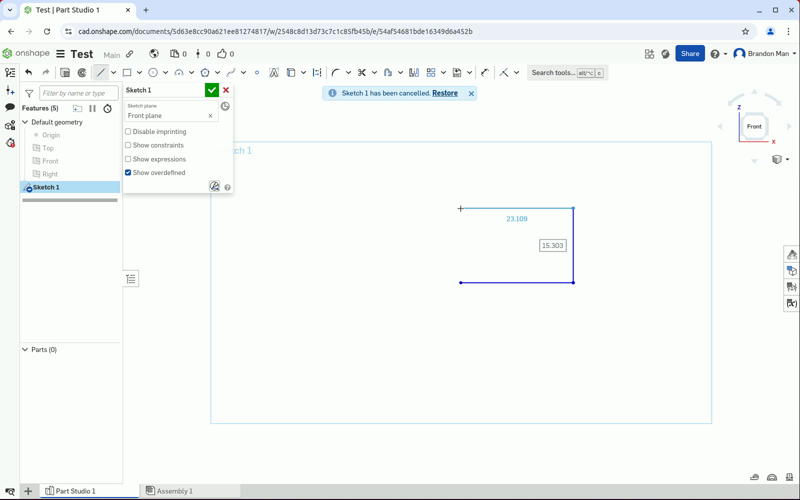
key_down(shift)
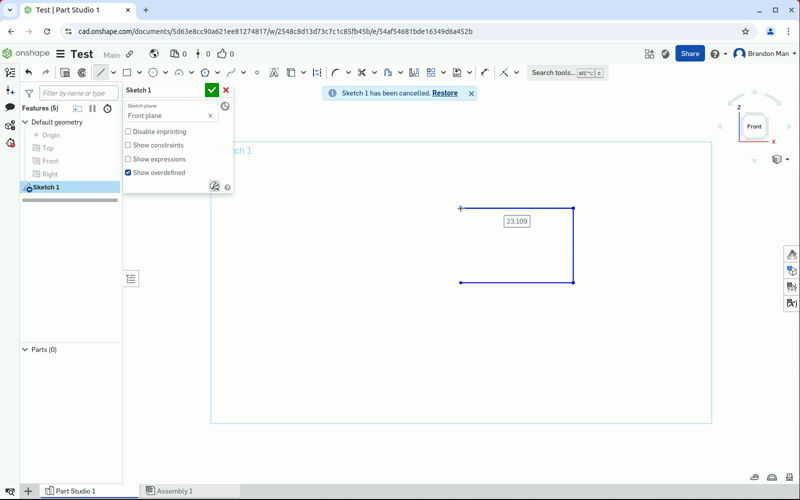
mouse_move(460, 282)
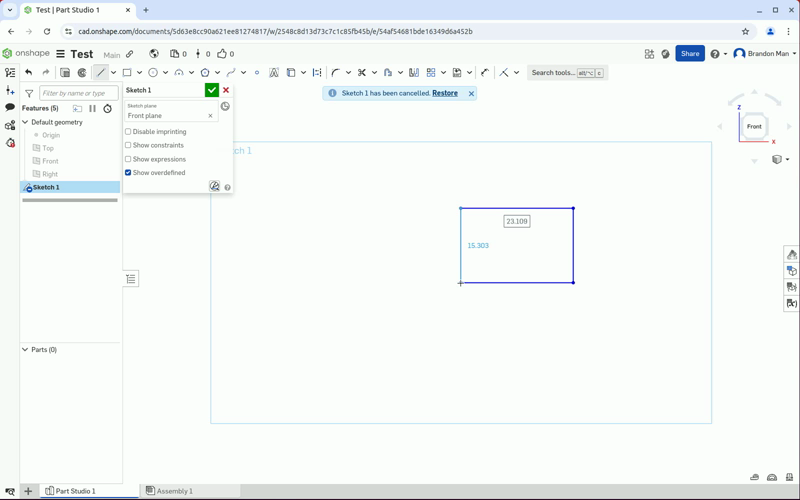
key_up(shift)
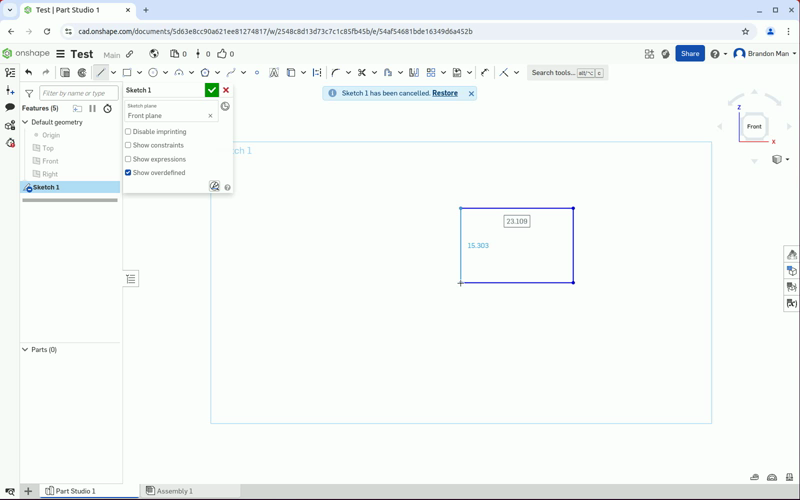
click(460, 282)
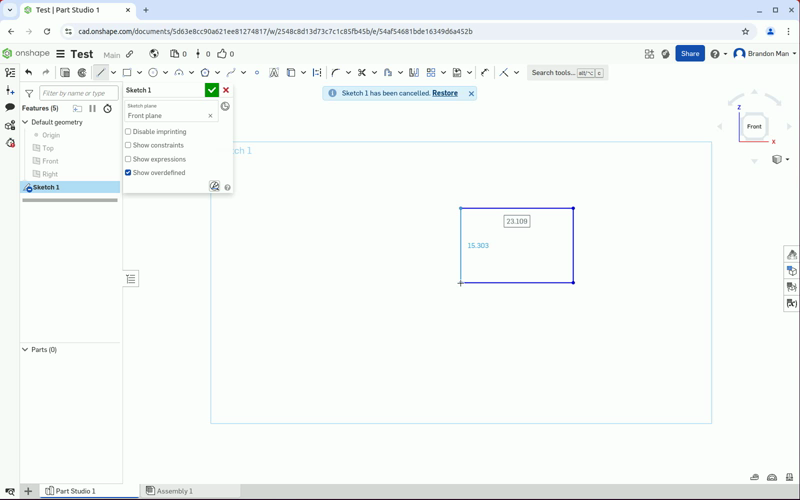
key(esc)
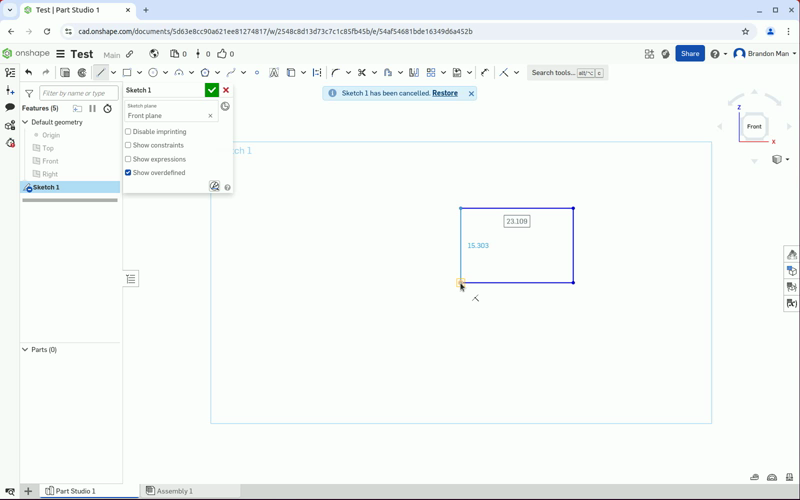
mouse_move(554, 234)
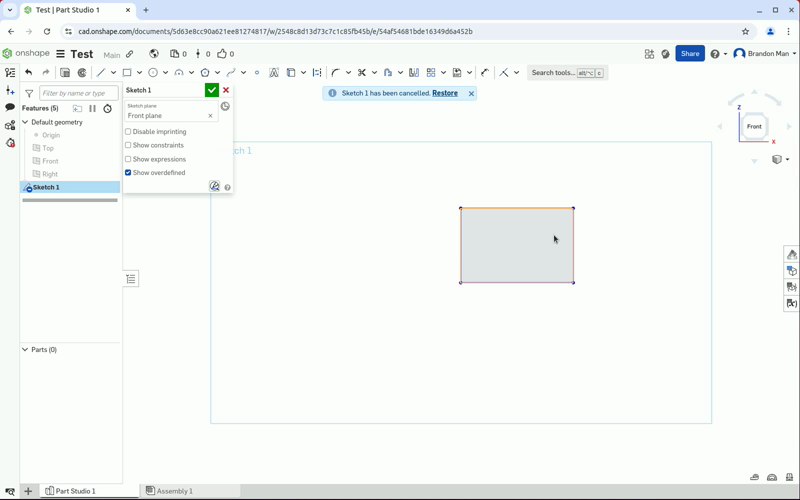
click(554, 234)
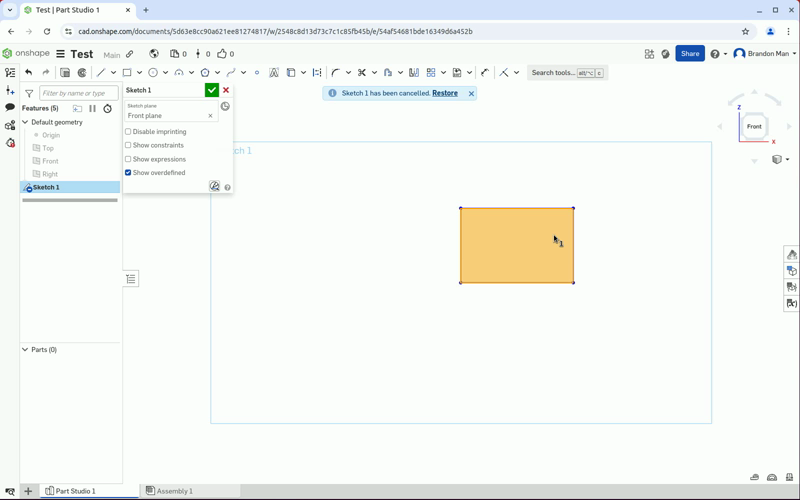
mouse_move(73, 352)
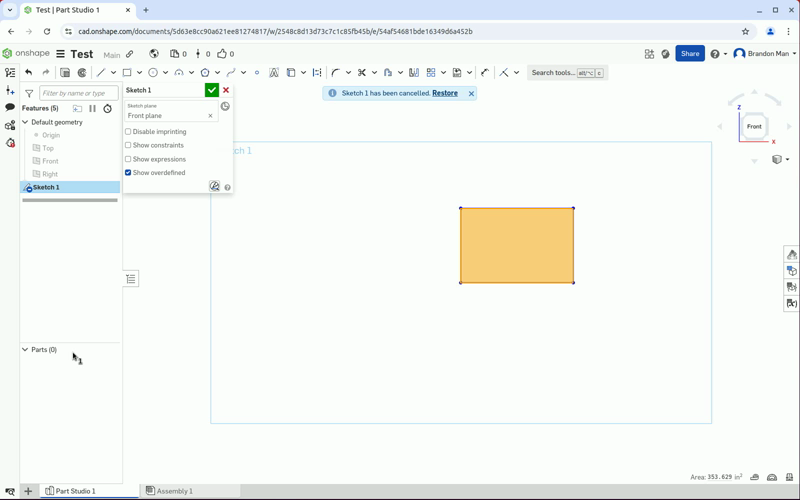
key(shift+y)
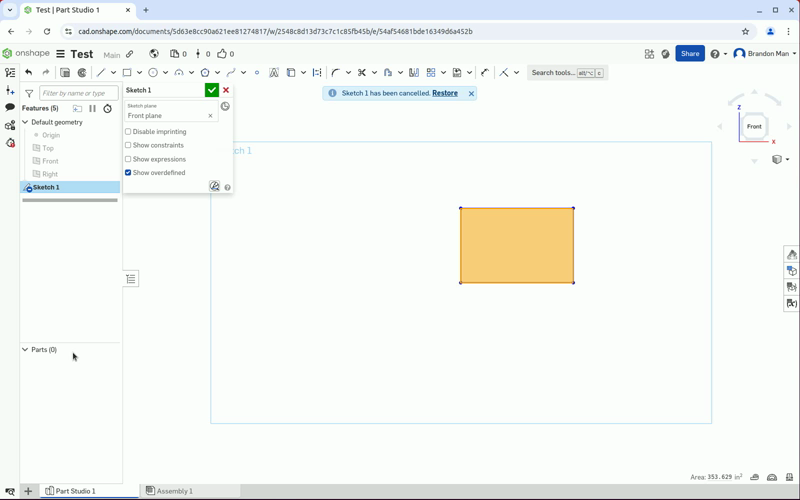
key(shift+e)
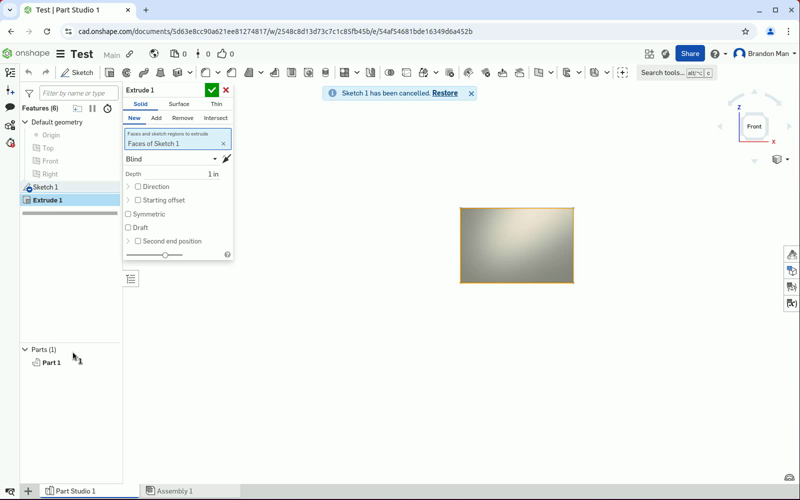
mouse_move(143, 106)
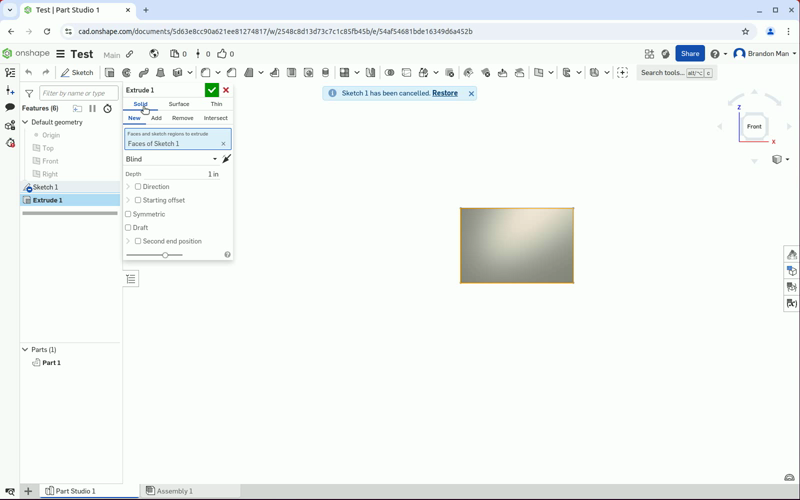
click(143, 106)
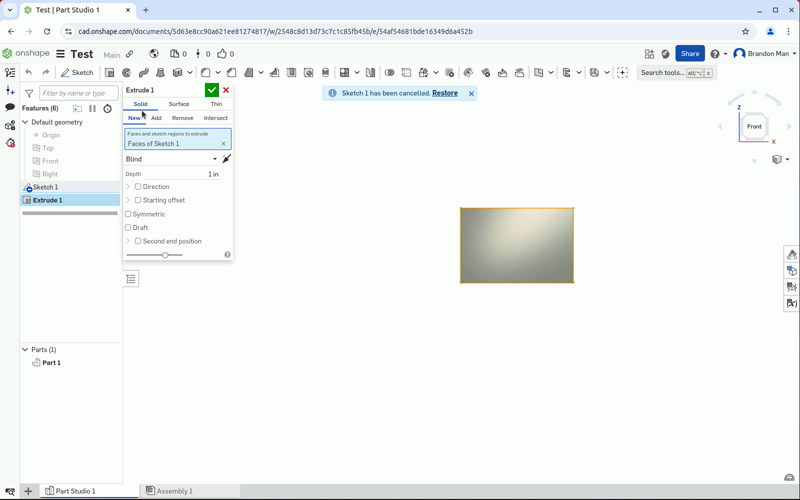
mouse_move(137, 120)
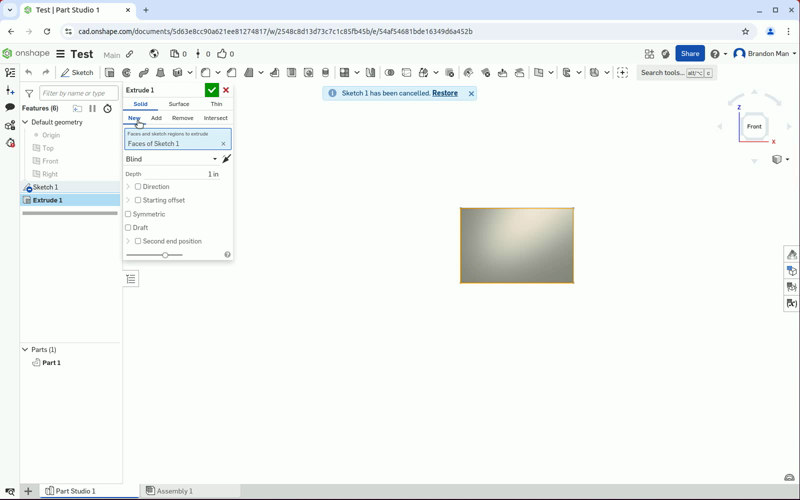
click(137, 120)
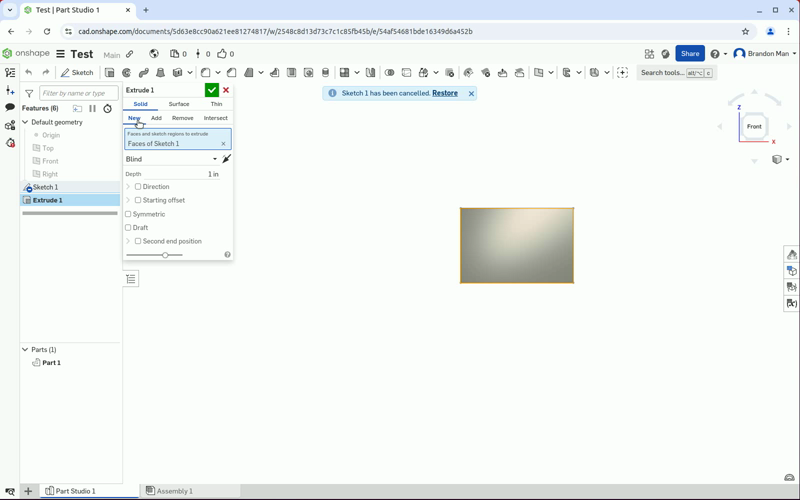
key(tab, 4)
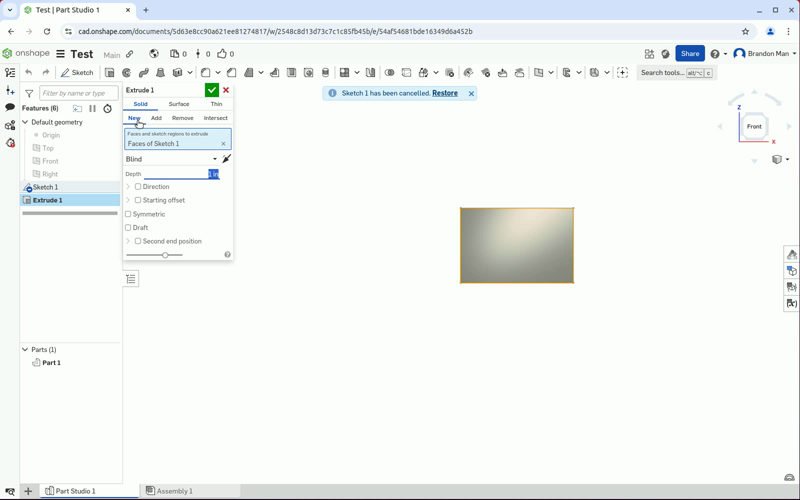
text(15.406)
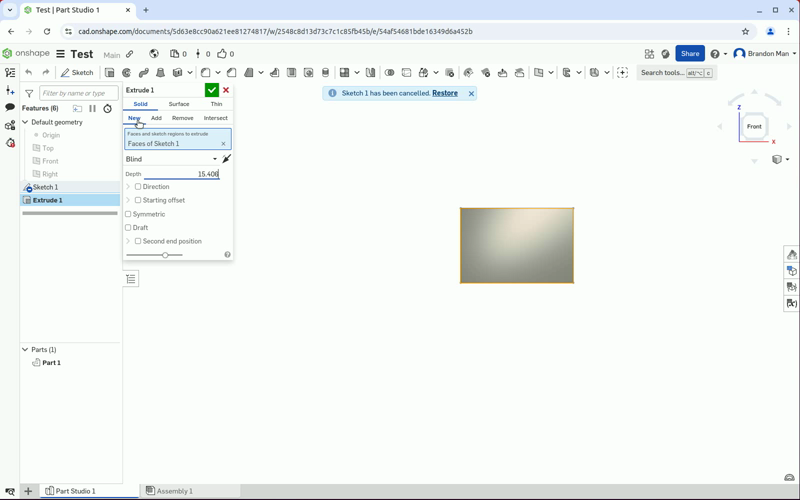
key(tab, 3)
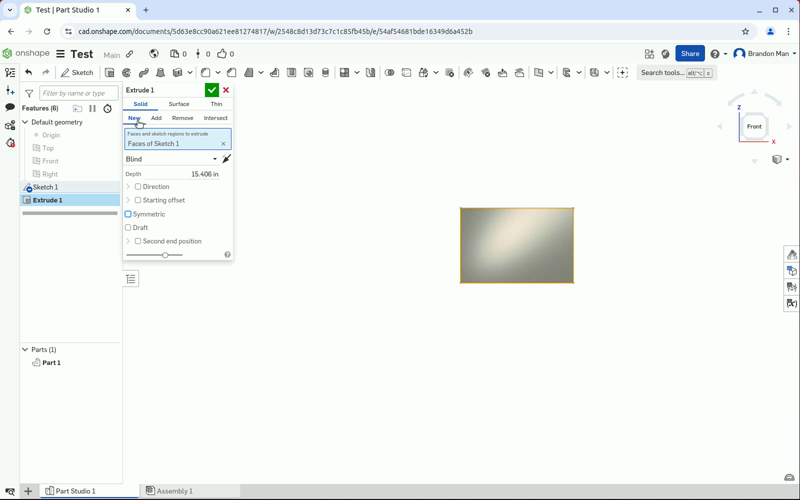
key(space)
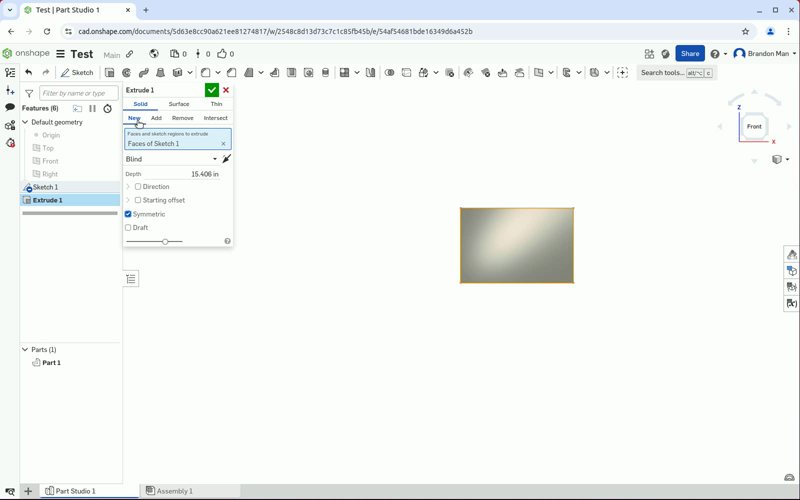
key(enter)
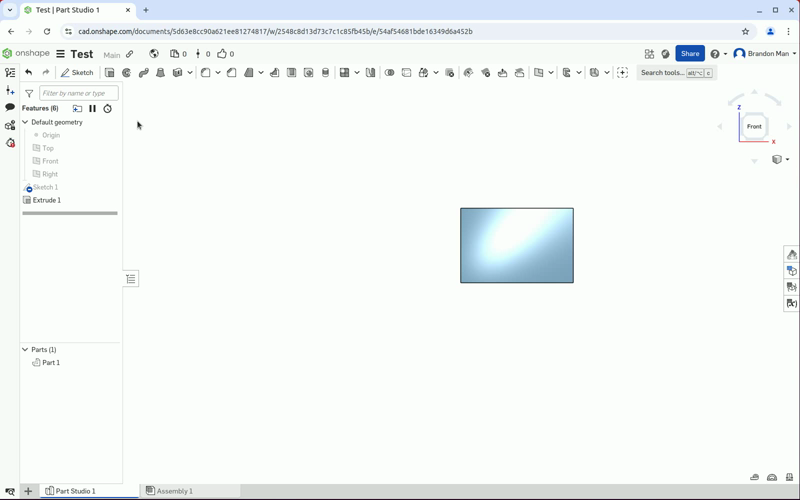
key(shift+h)
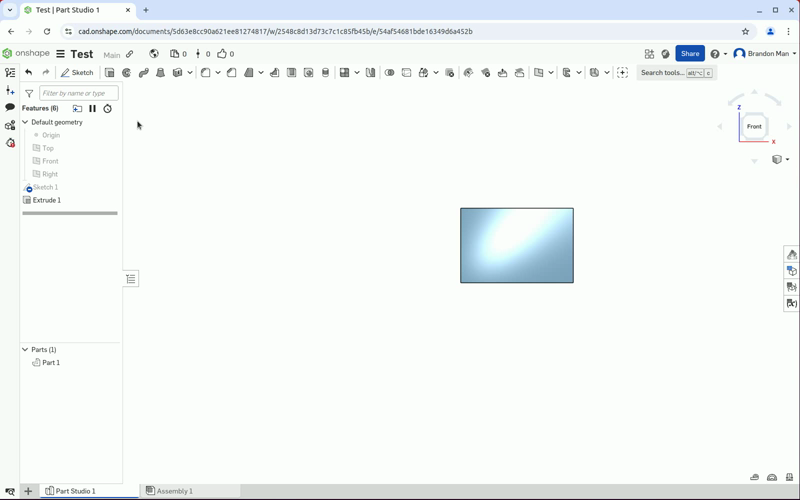
key(shift+h)
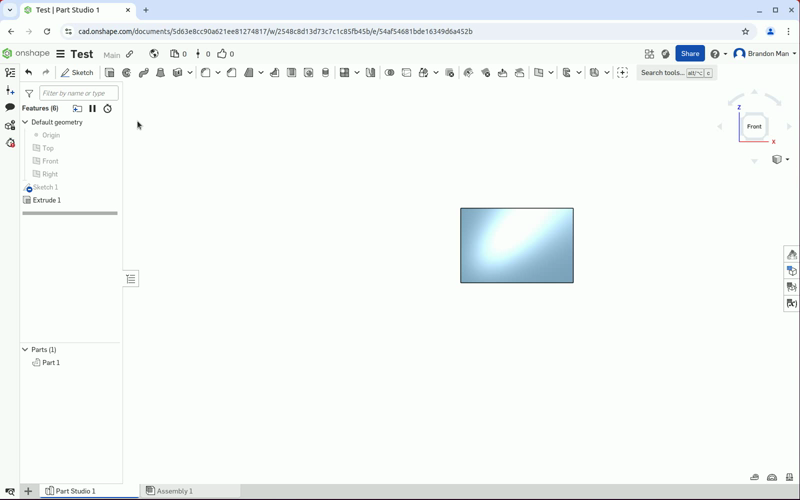
mouse_move(73, 189)
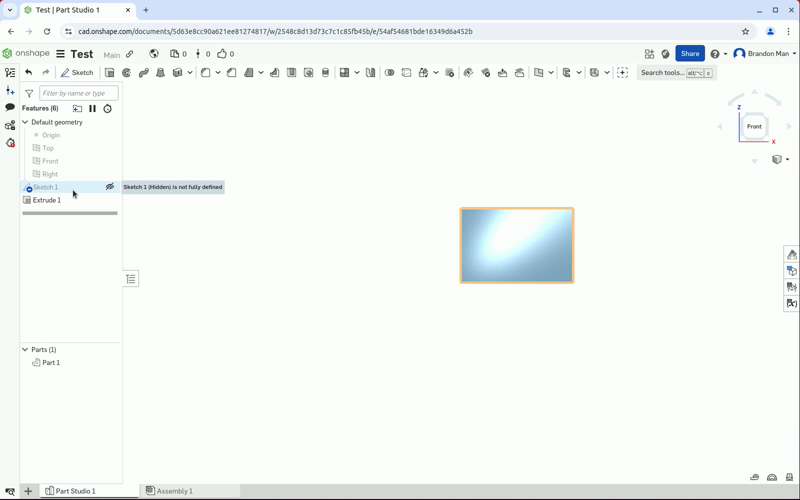
click(73, 189)
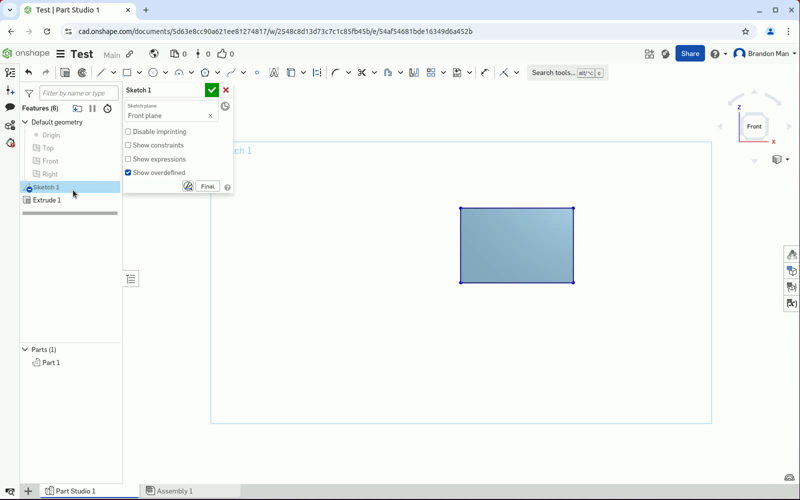
mouse_move(229, 92)
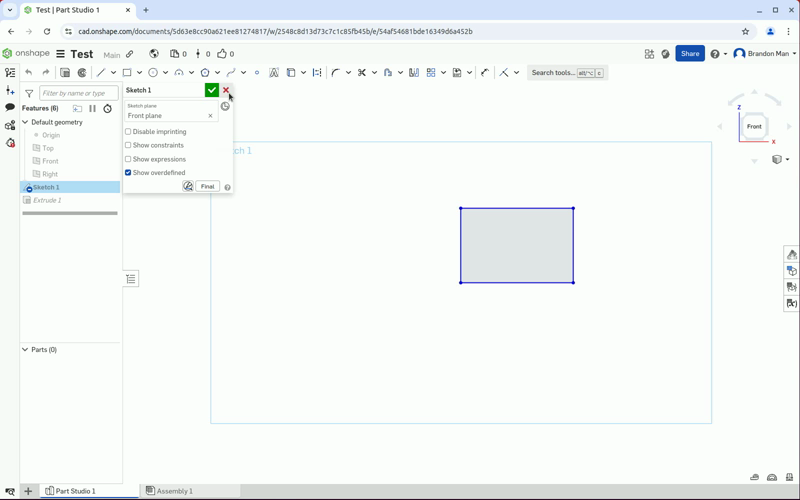
click(229, 92)
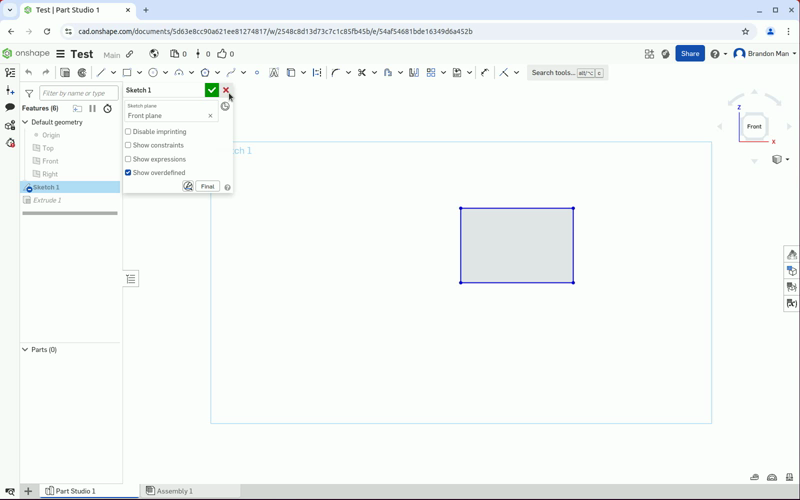
key(shift+s)
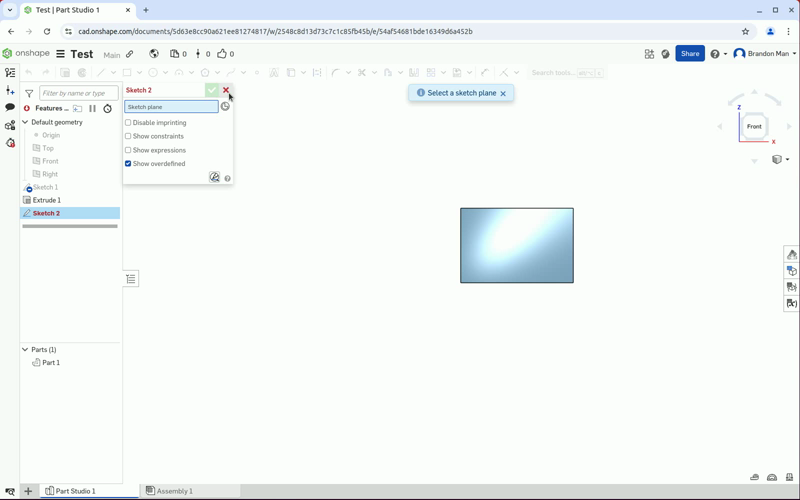
mouse_move(73, 163)
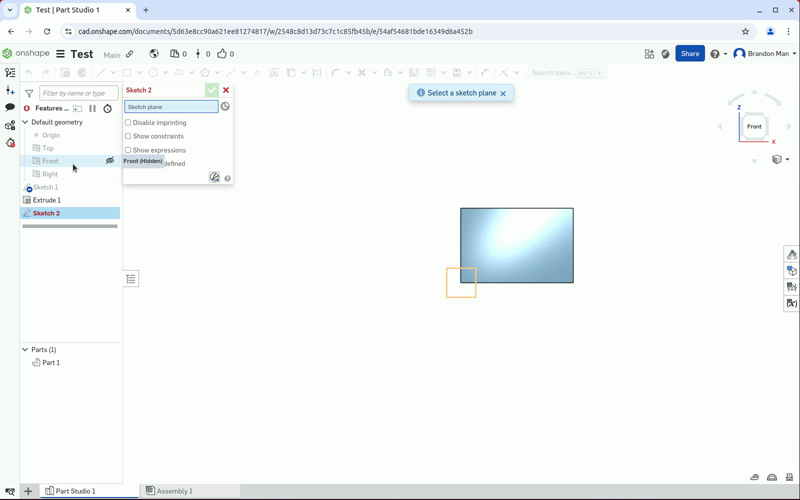
click(73, 163)
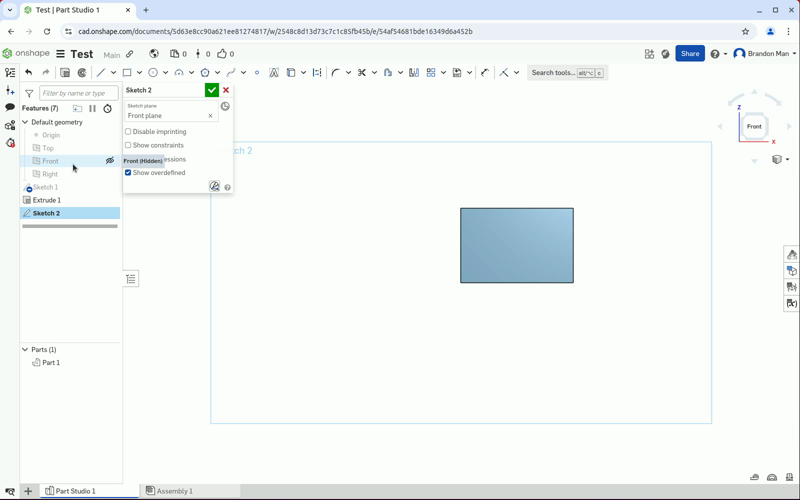
mouse_move(73, 352)
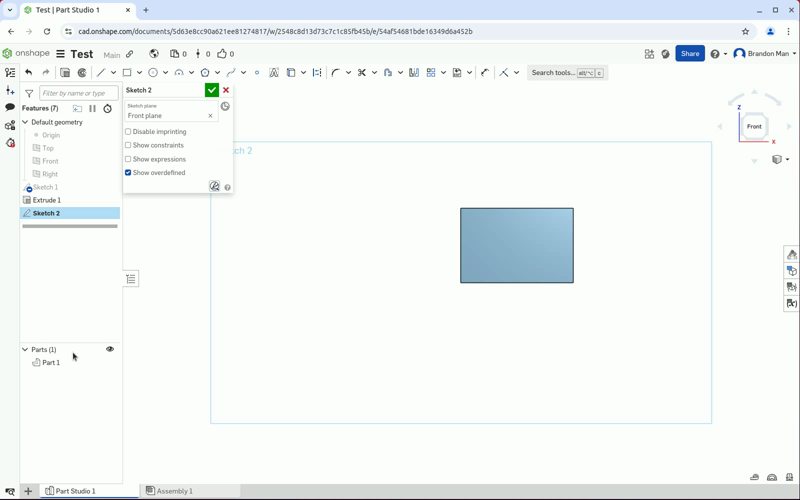
key(y)
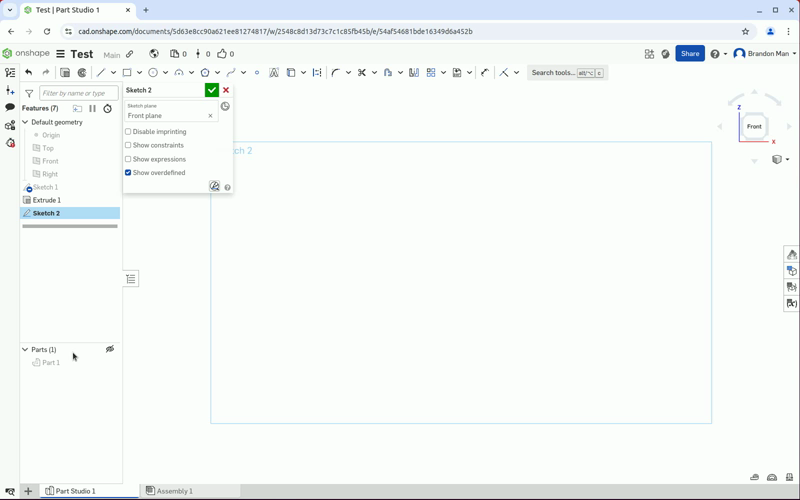
key(l)
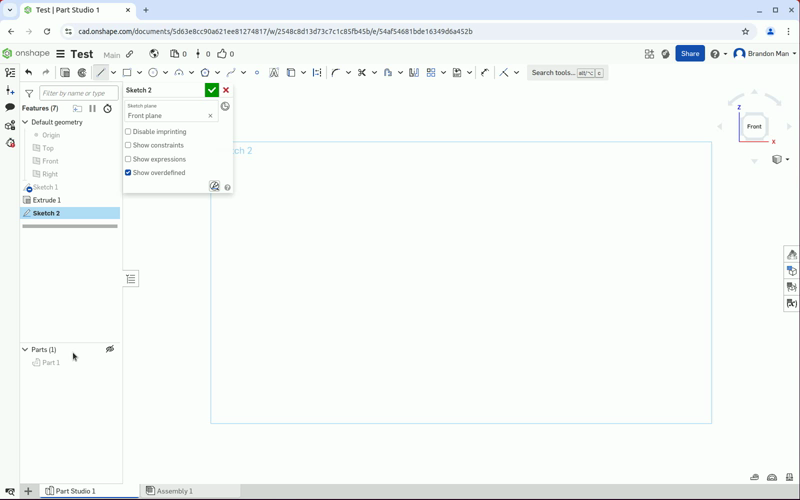
key_down(shift)
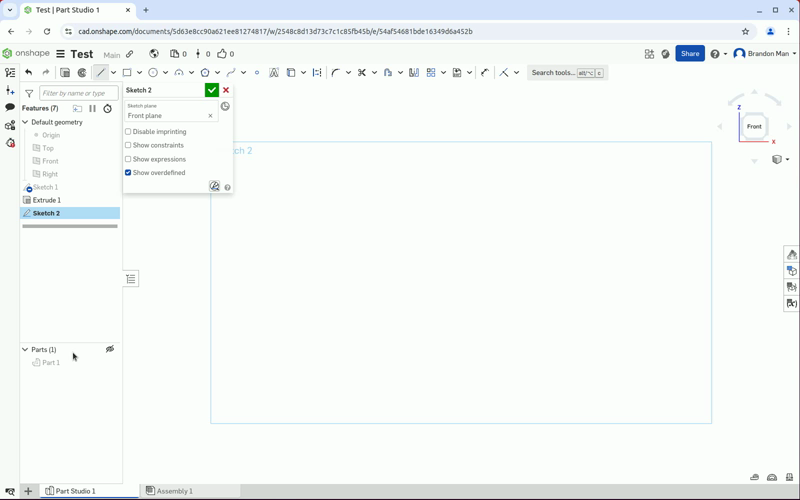
mouse_move(516, 207)
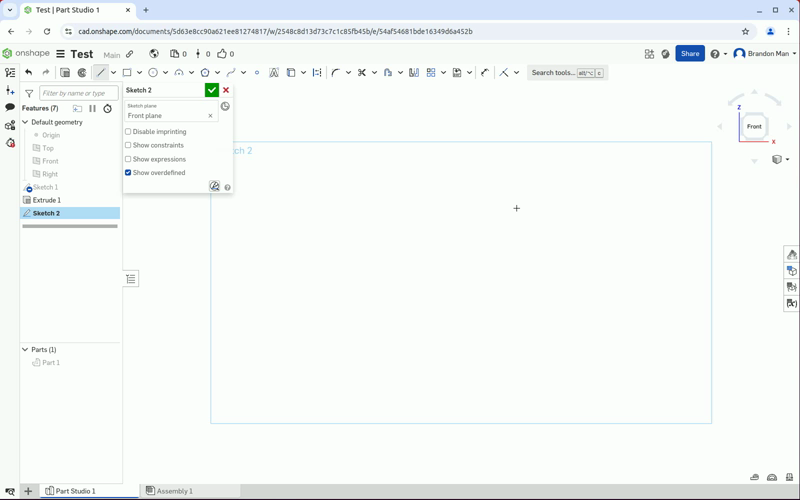
click(516, 207)
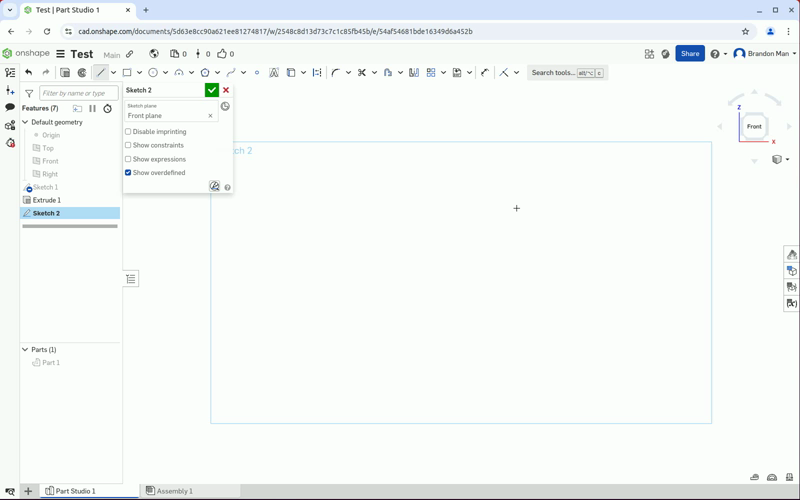
key_up(shift)
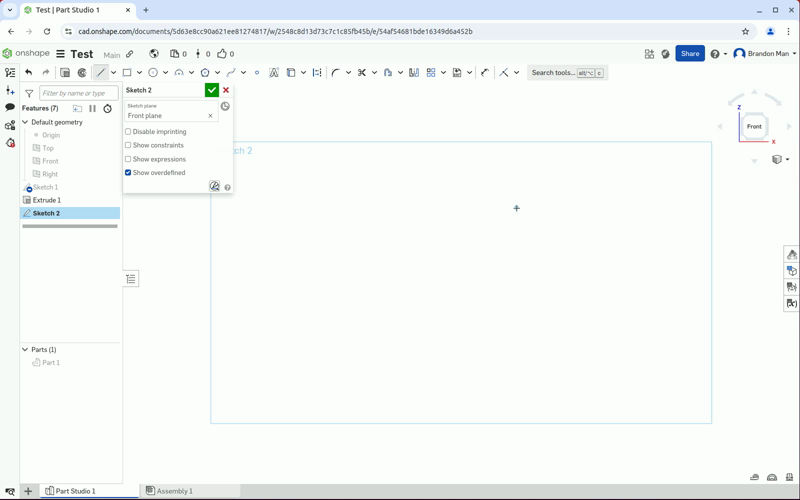
key_down(shift)
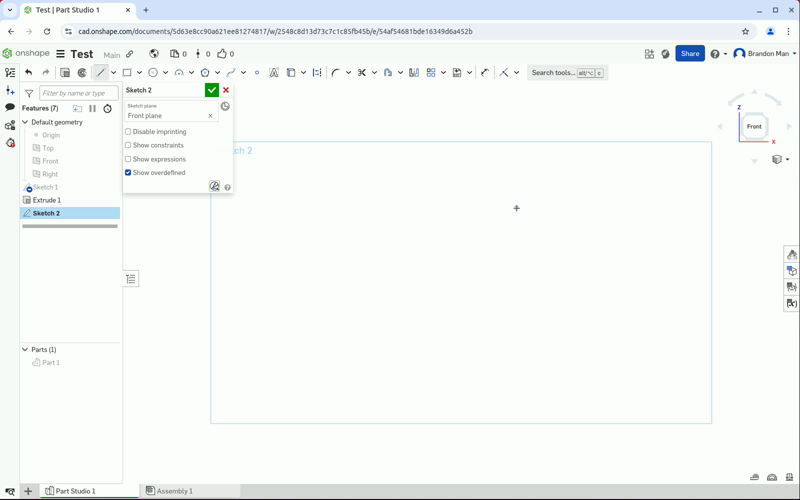
mouse_move(573, 264)
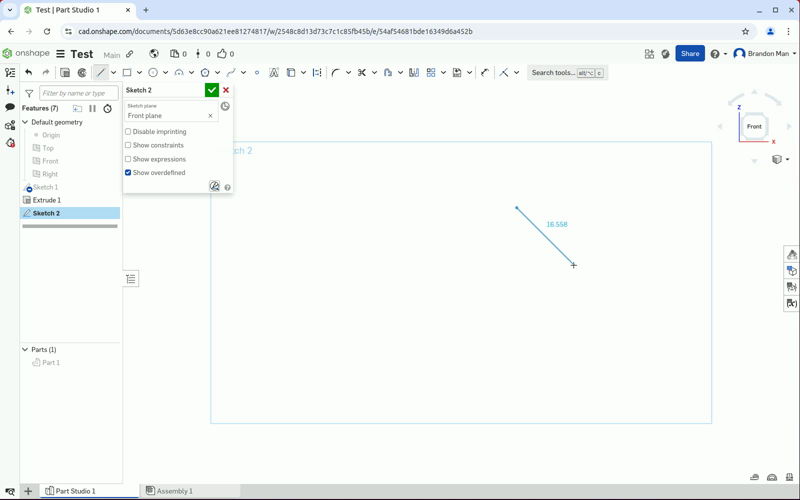
click(573, 264)
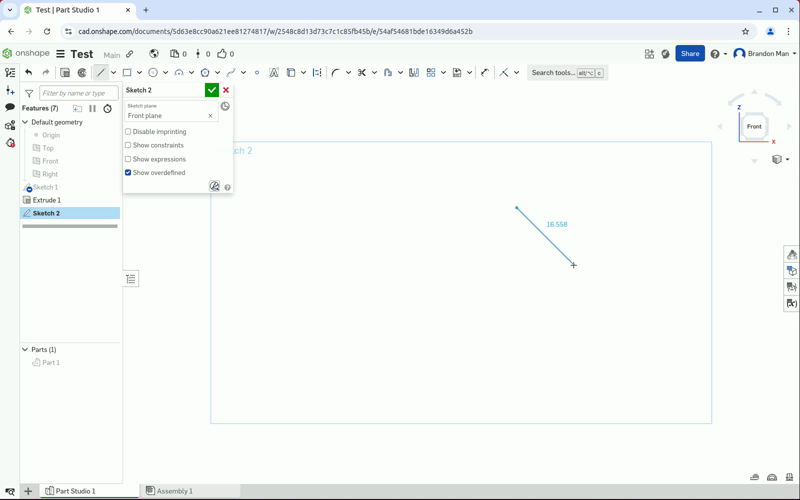
key_up(shift)
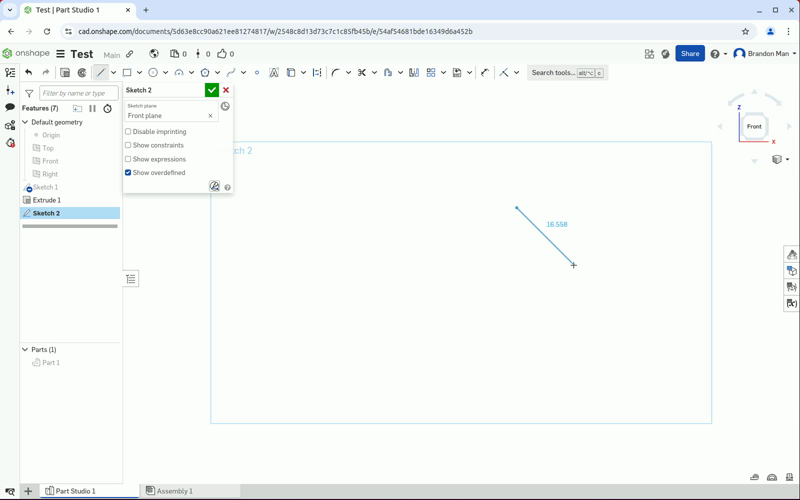
key_down(shift)
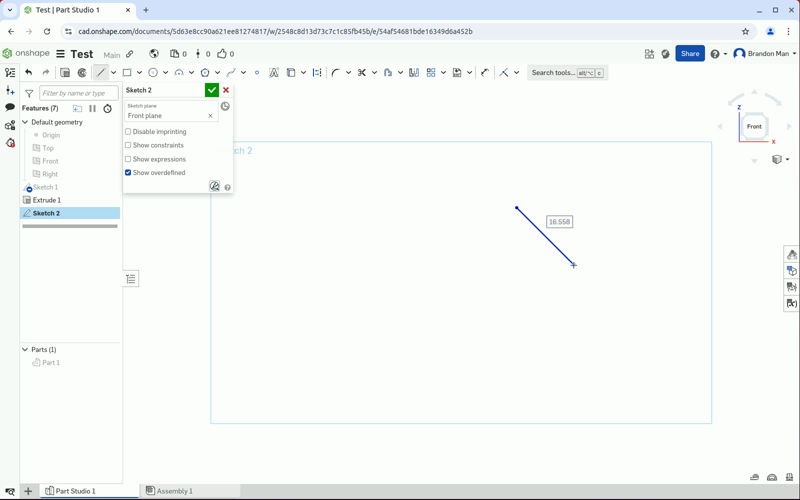
mouse_move(589, 264)
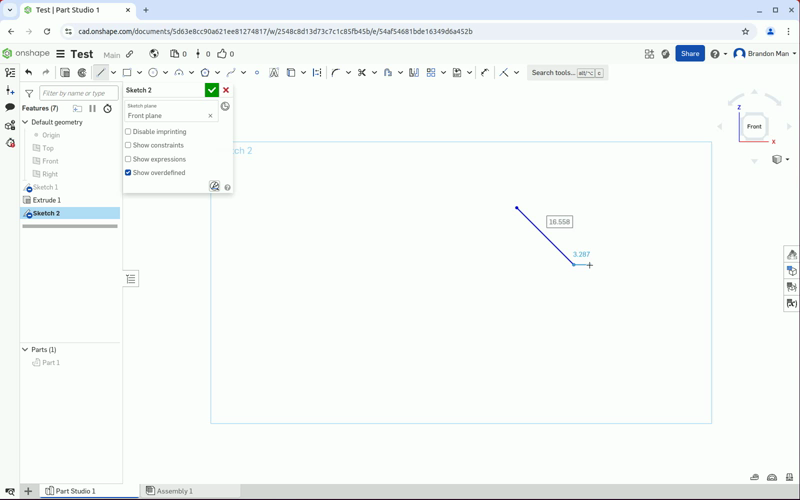
mouse_move(573, 207)
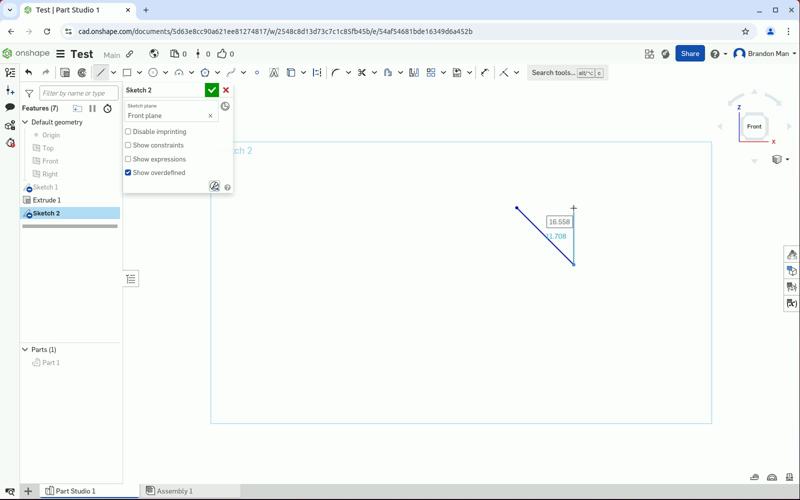
click(573, 207)
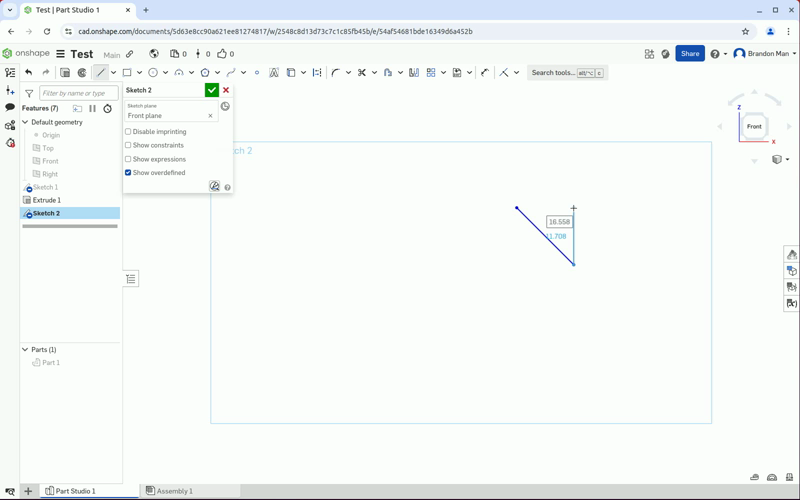
key_up(shift)
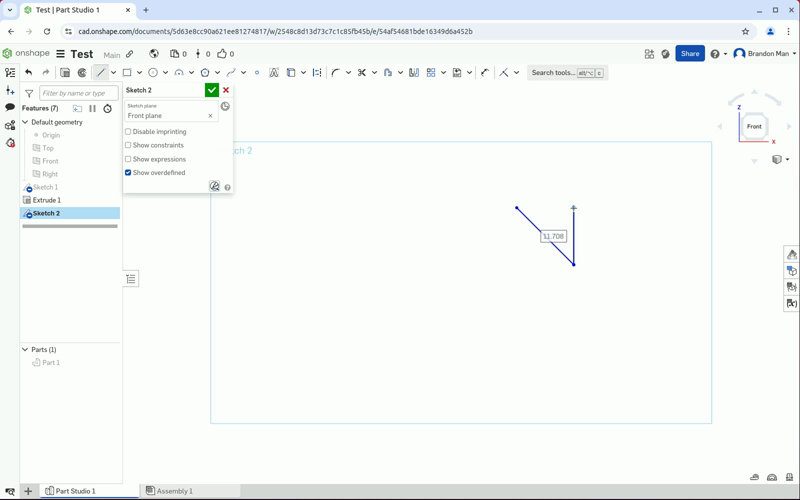
mouse_move(589, 207)
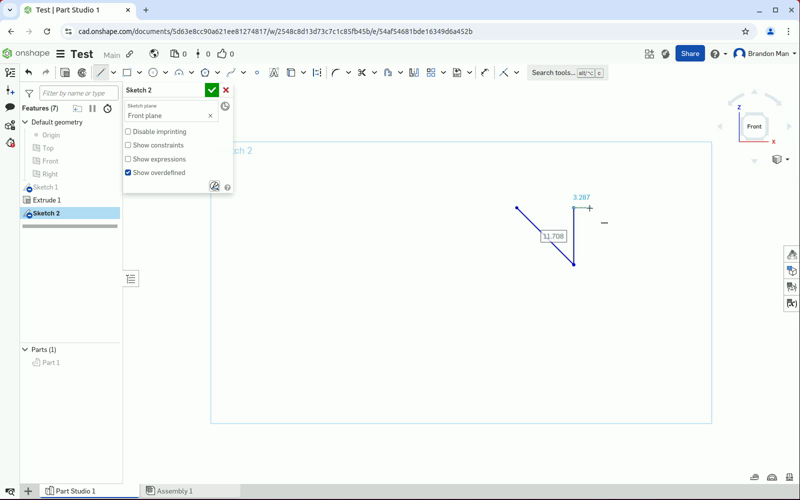
key_down(shift)
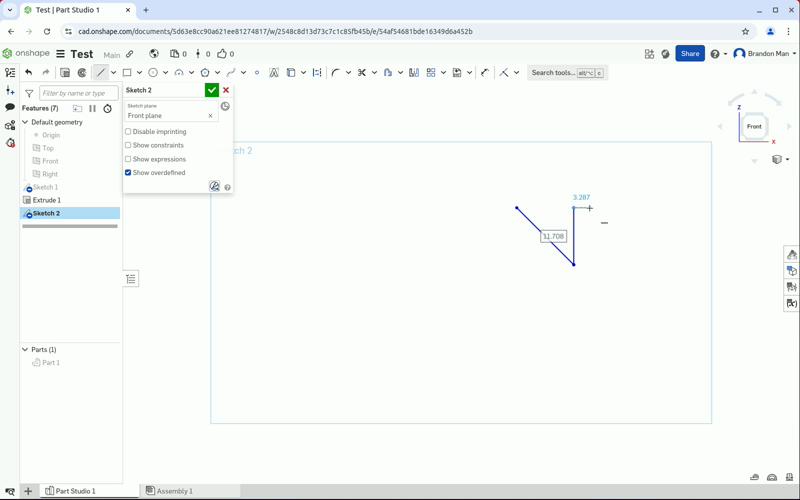
mouse_move(516, 207)
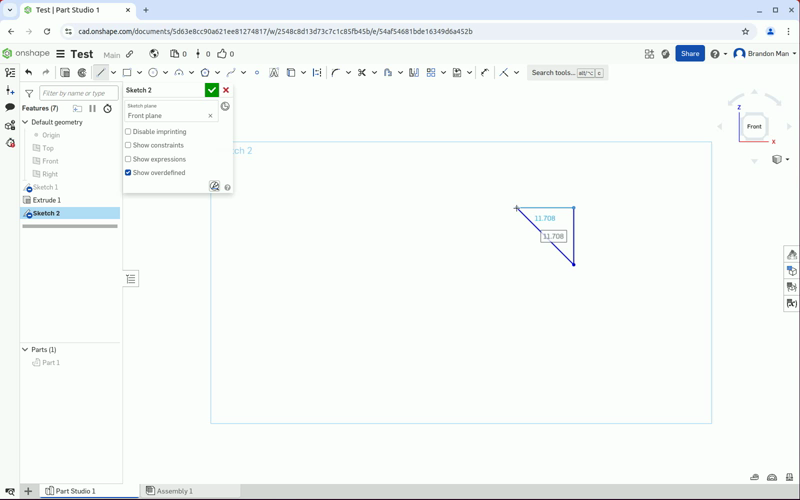
key_up(shift)
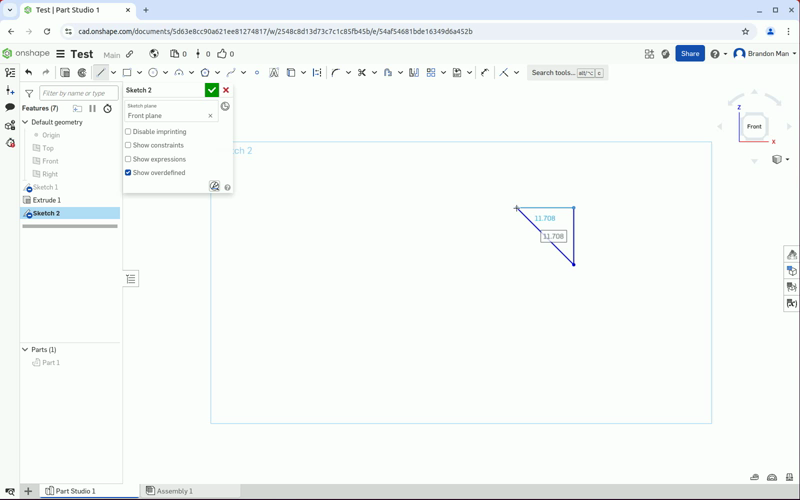
click(516, 207)
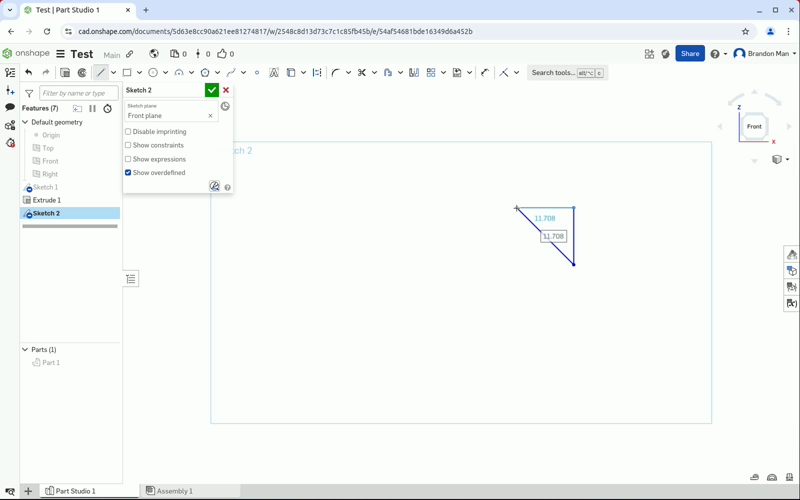
key(esc)
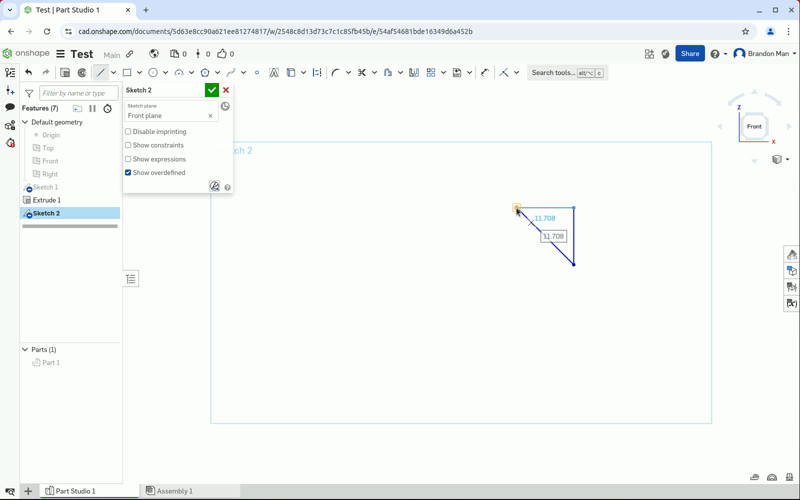
mouse_move(565, 247)
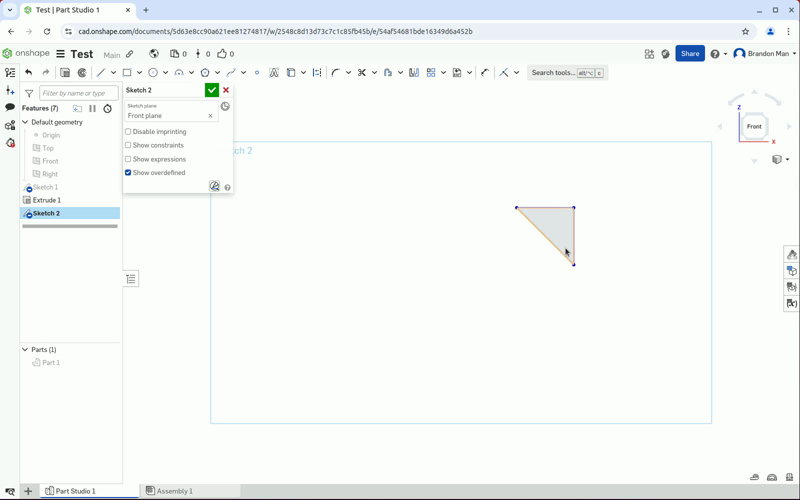
scroll(6)
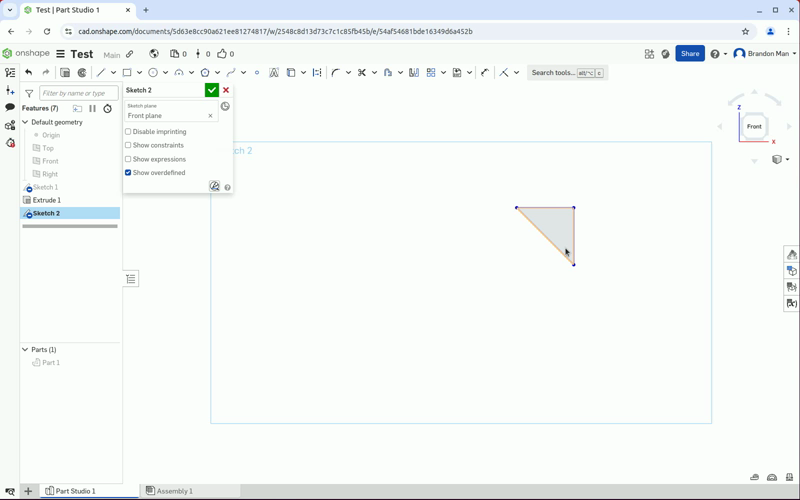
scroll(6)
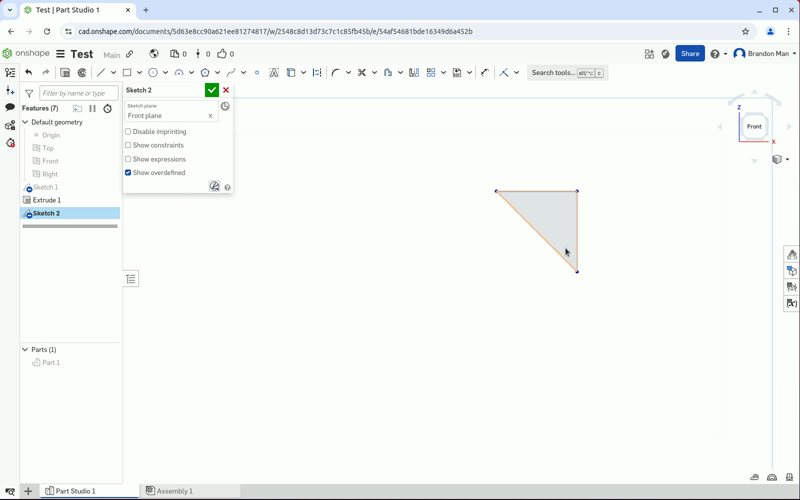
scroll(6)
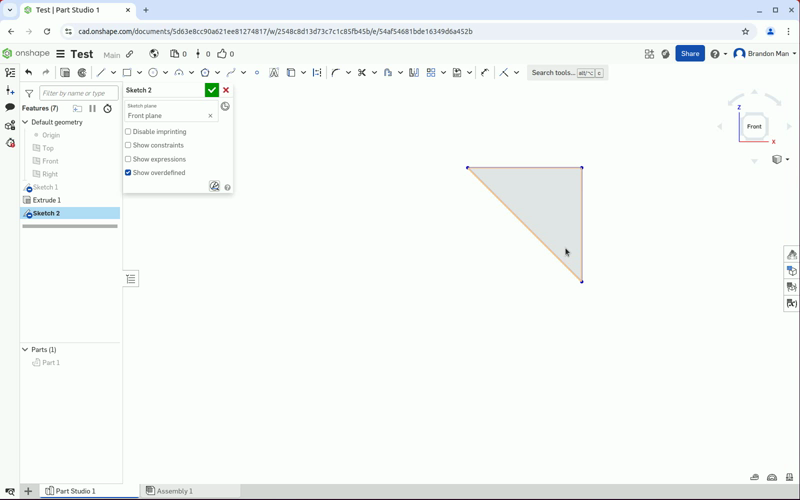
scroll(6)
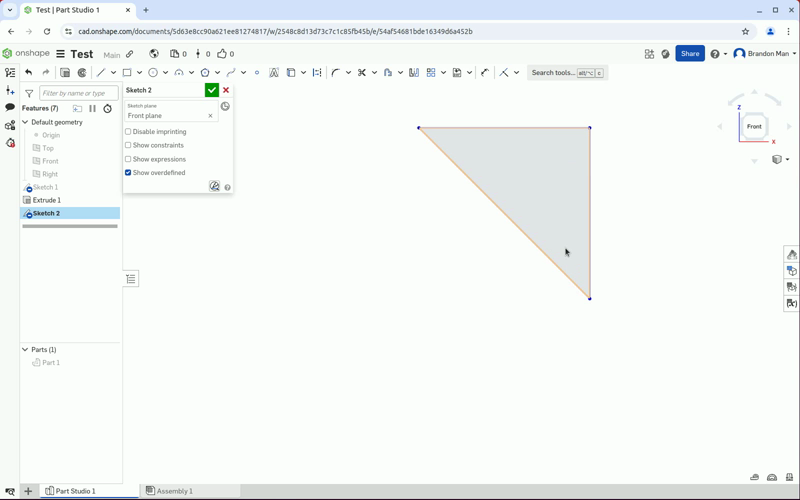
scroll(6)
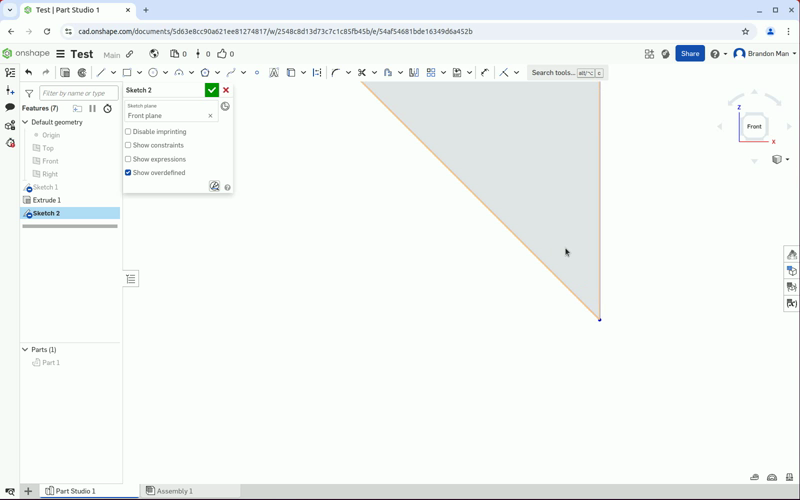
scroll(6)
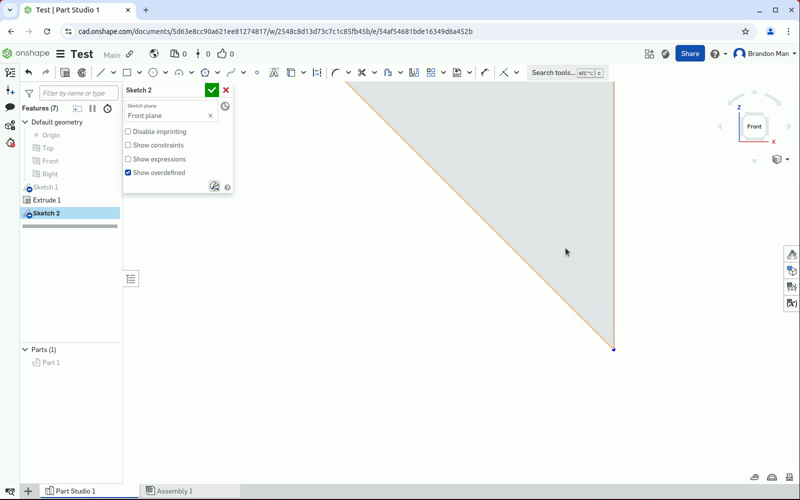
scroll(6)
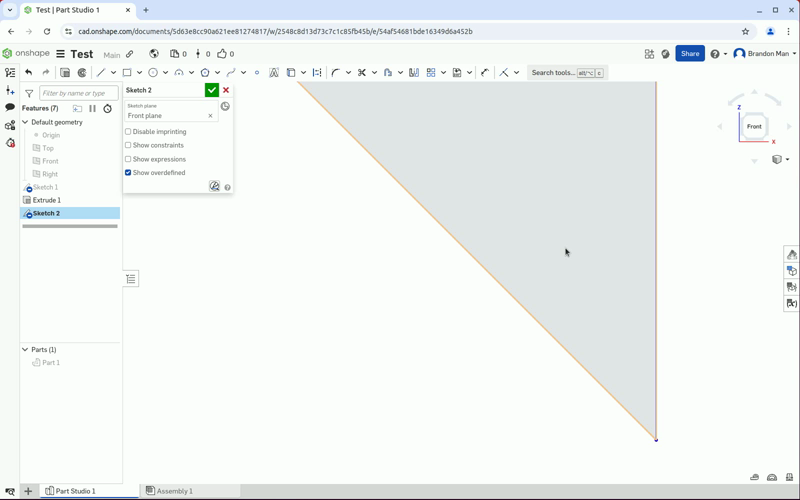
click(565, 247)
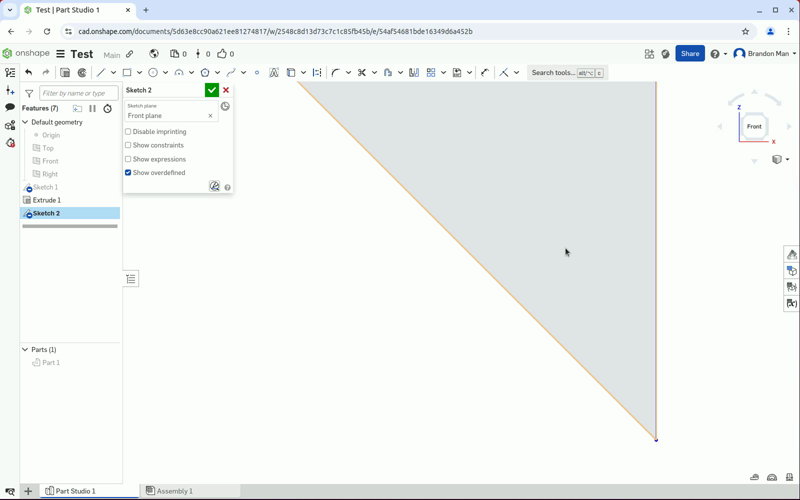
scroll(-6)
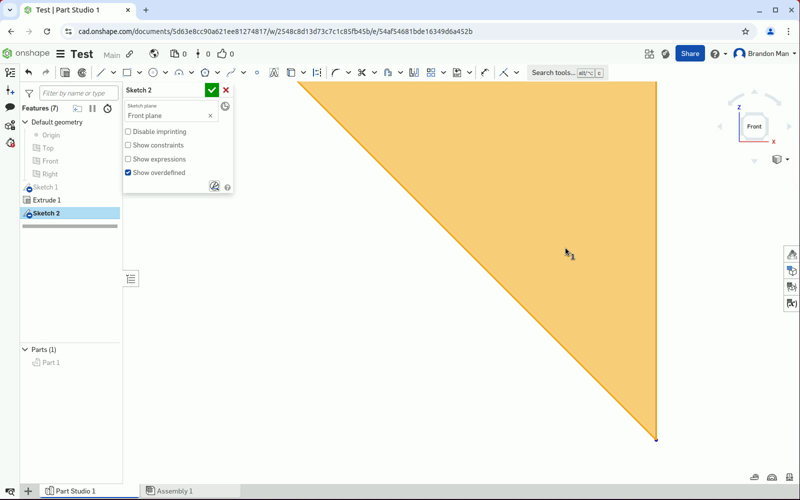
scroll(-6)
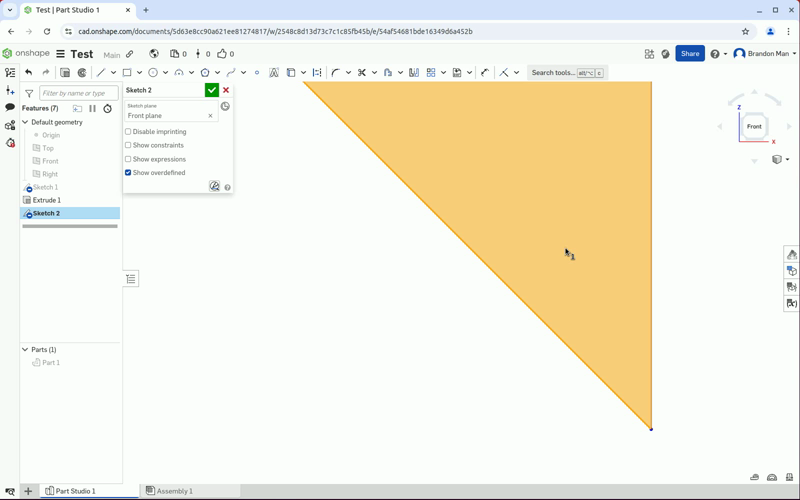
scroll(-6)
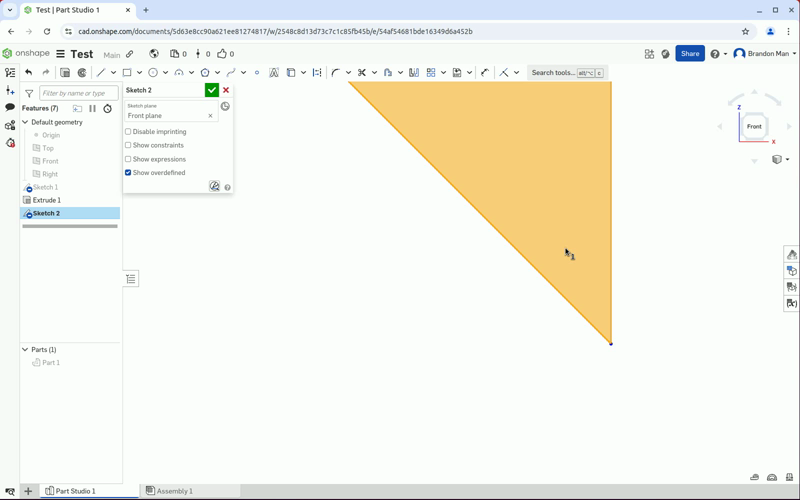
scroll(-6)
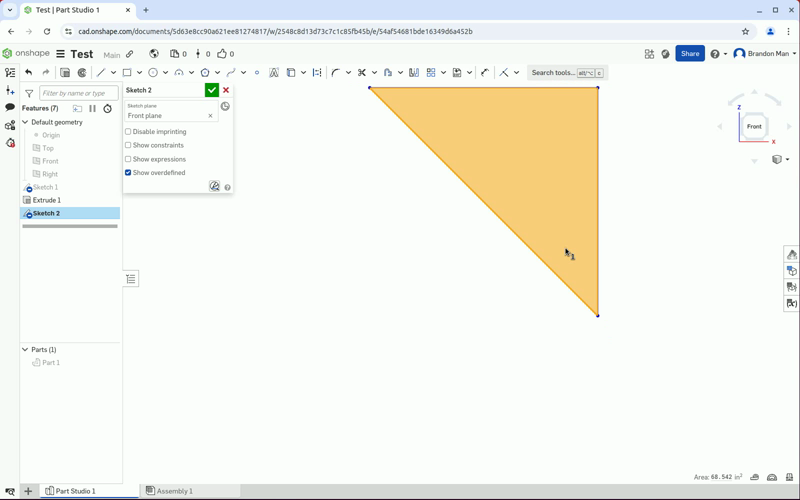
scroll(-6)
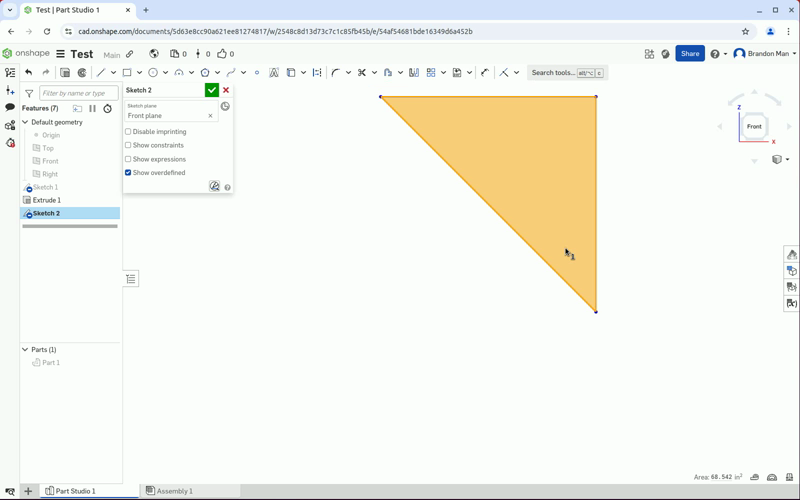
scroll(-6)
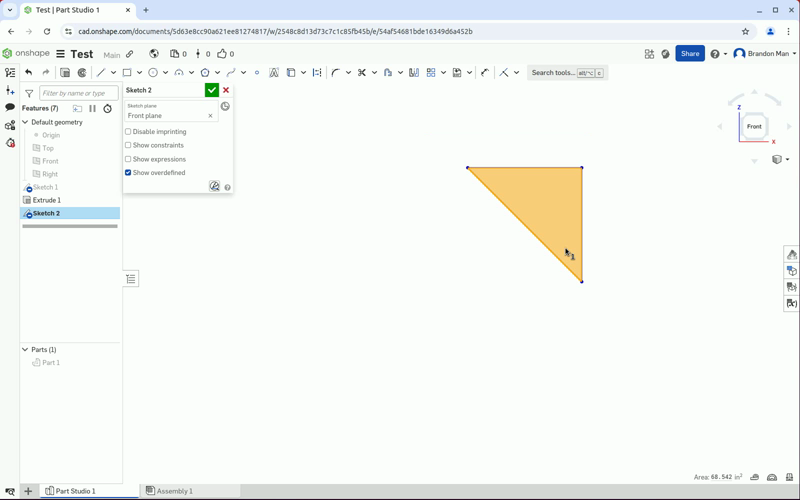
scroll(-6)
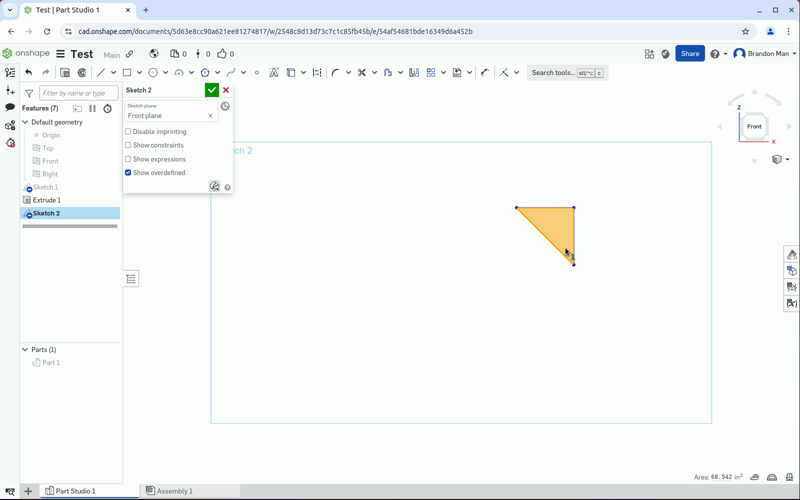
mouse_move(73, 352)
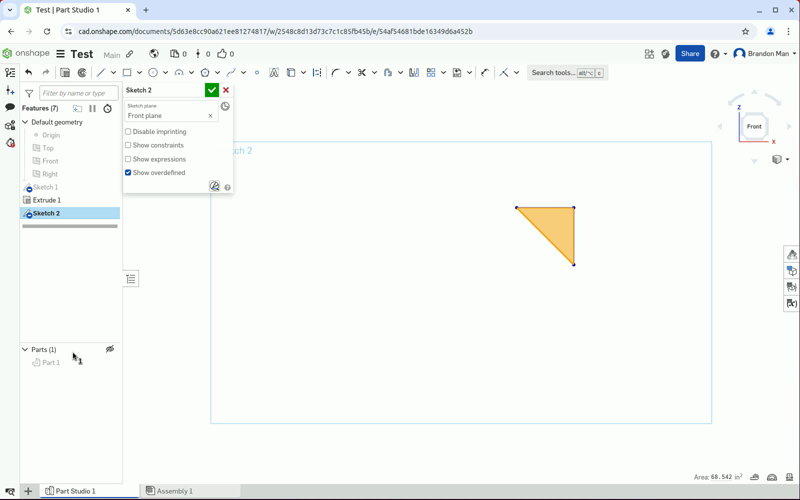
key(shift+y)
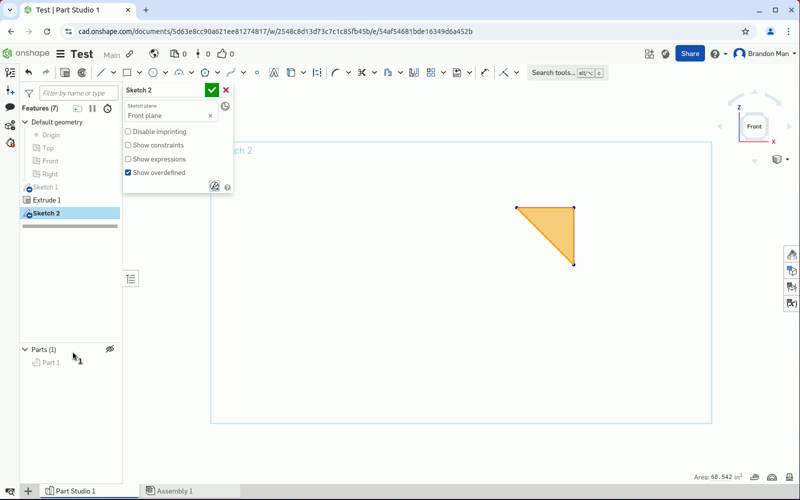
key(shift+e)
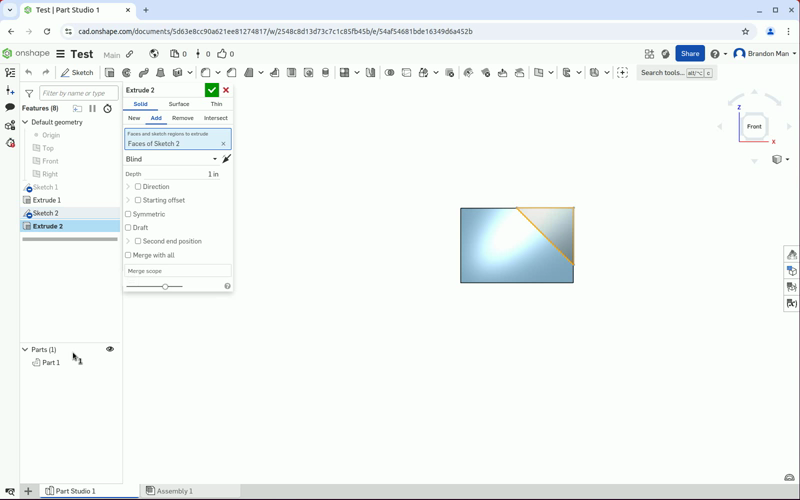
mouse_move(143, 106)
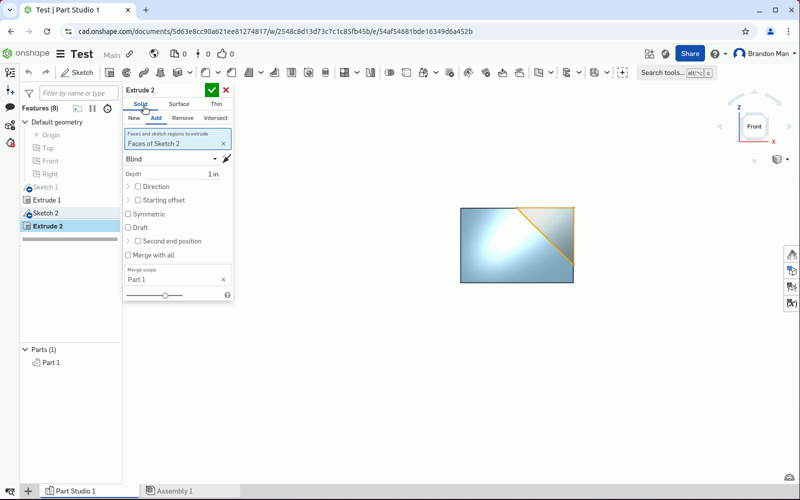
click(143, 106)
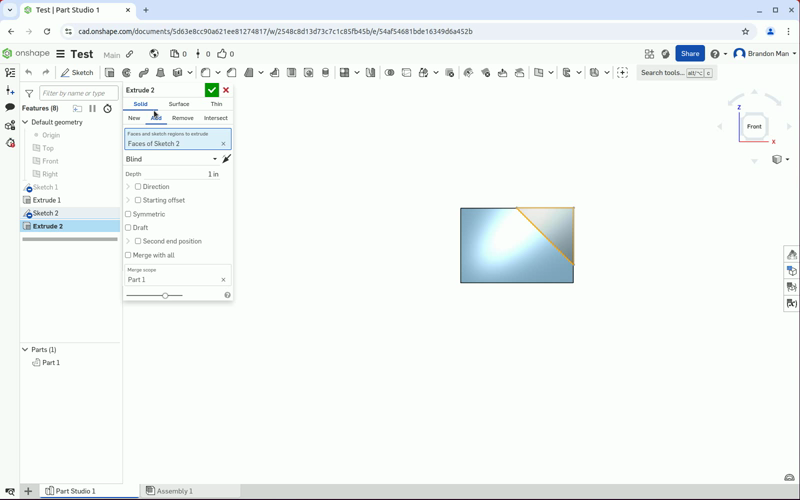
mouse_move(186, 120)
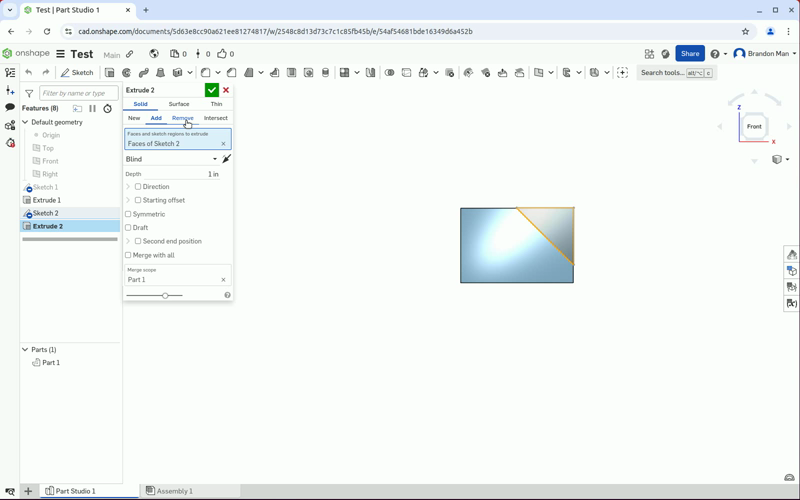
click(186, 120)
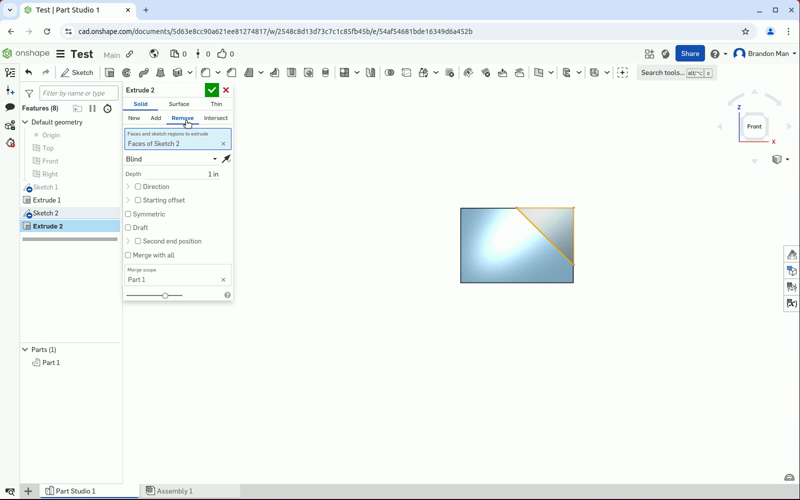
key(tab, 4)
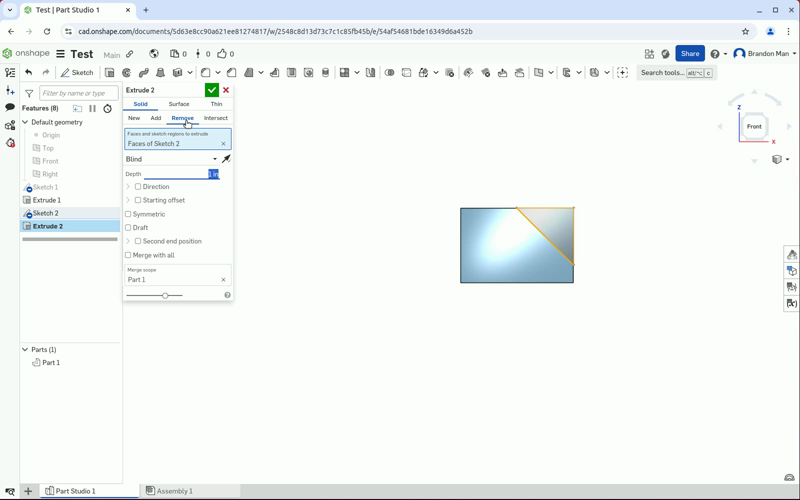
text(-7.702)
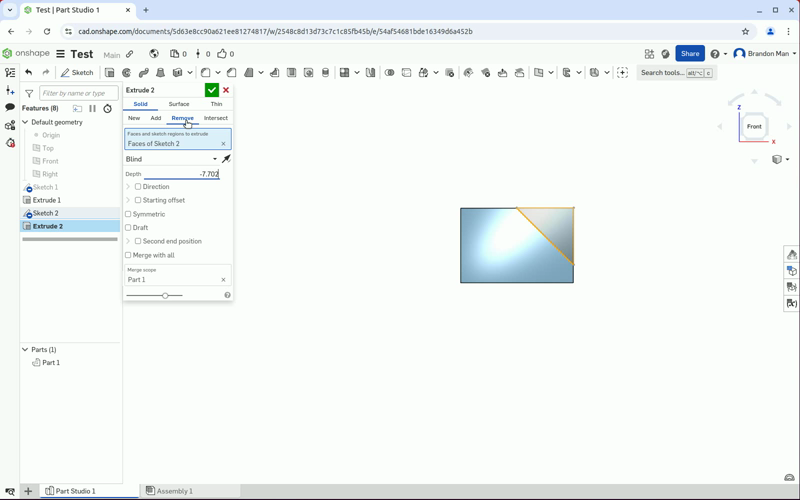
key(tab, 3)
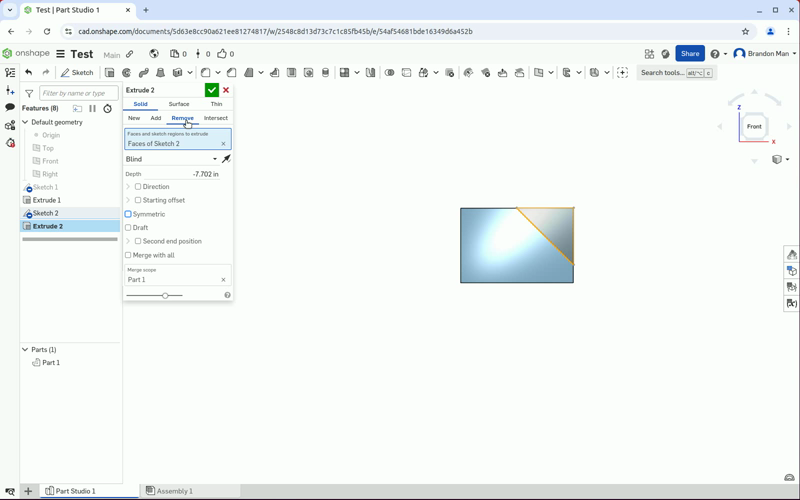
key(space)
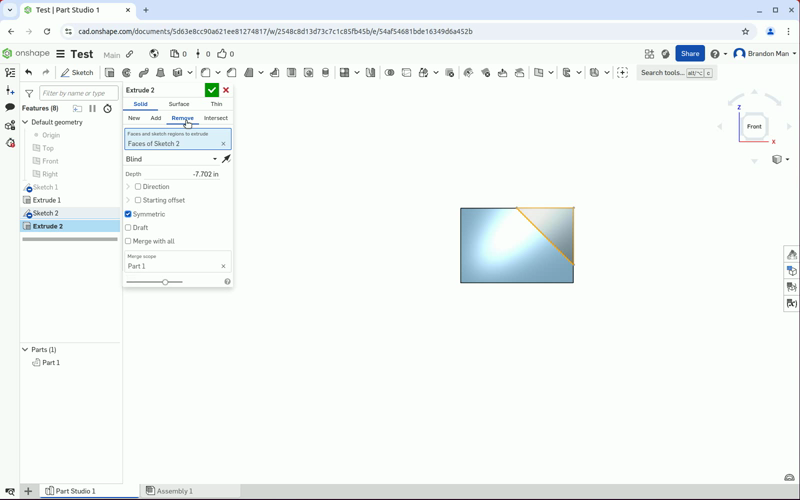
key(tab, 2)
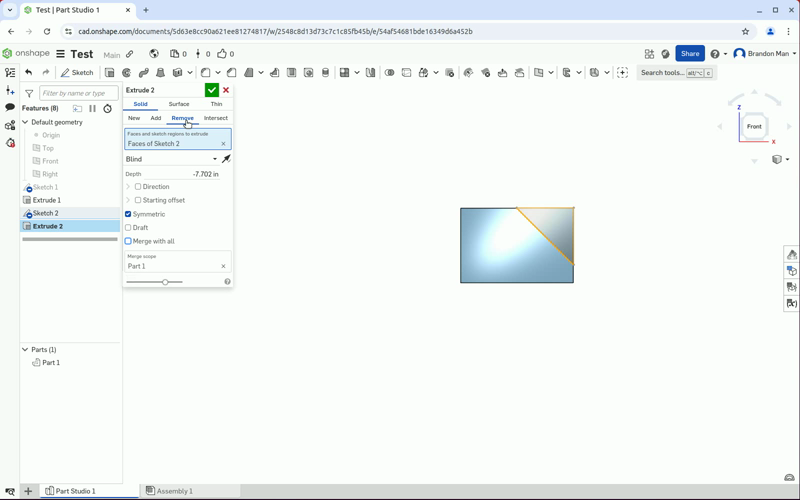
key(space)
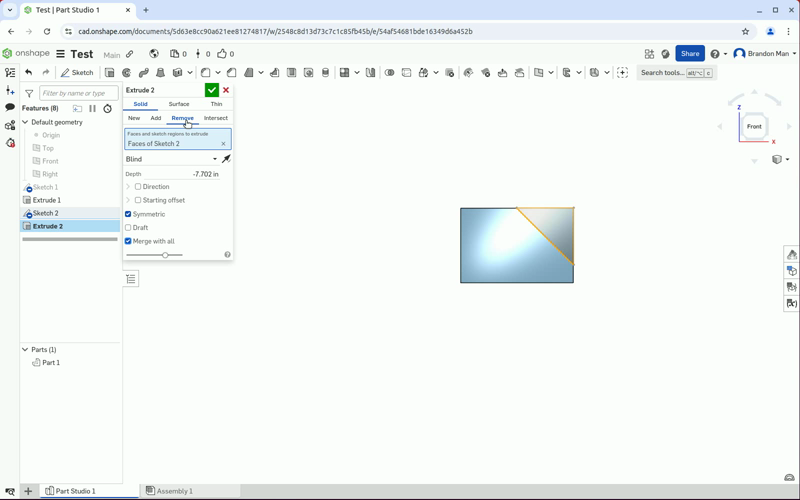
key(enter)
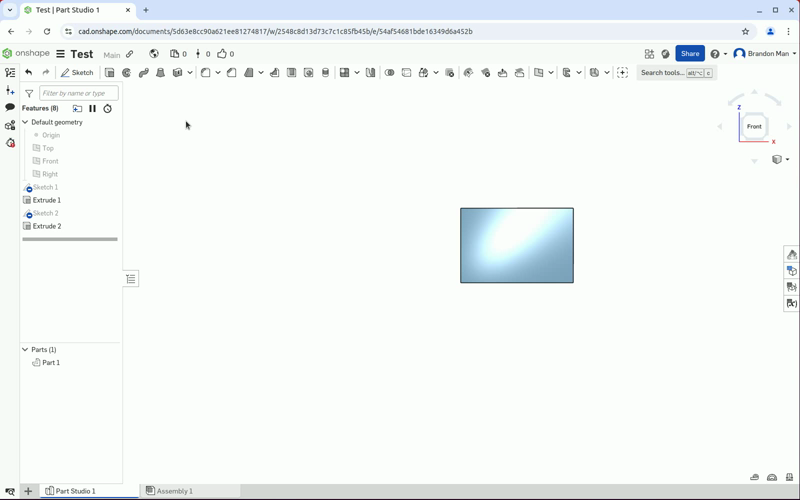
key(shift+h)
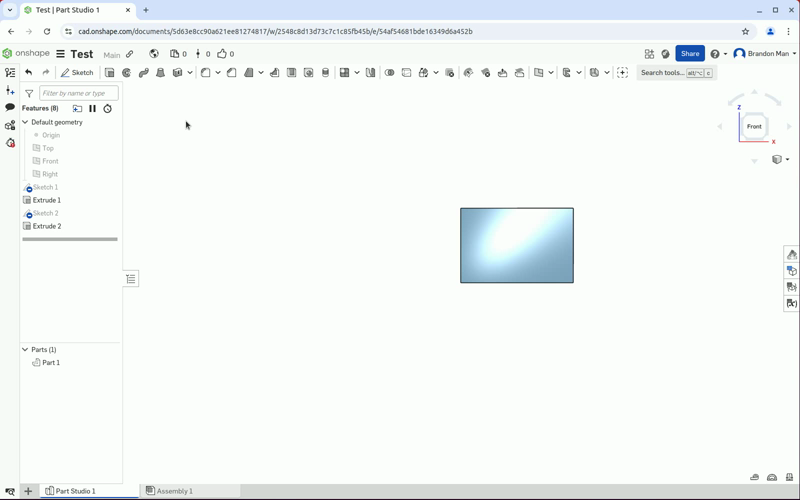
key(shift+h)
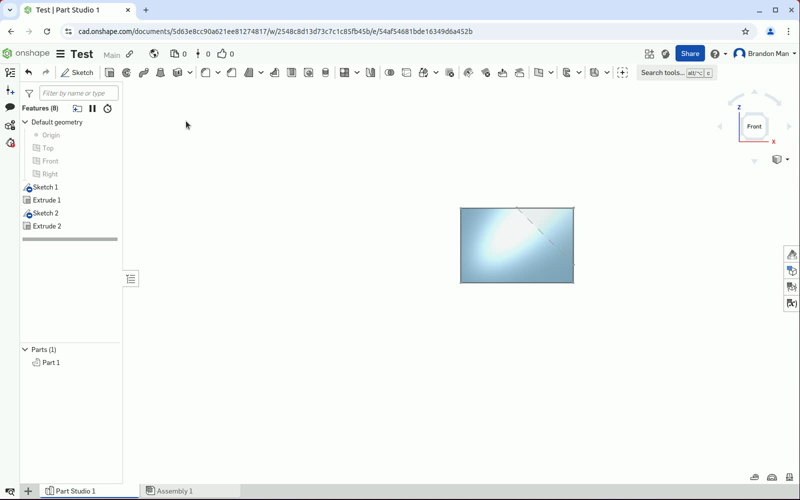
key(shift+7)
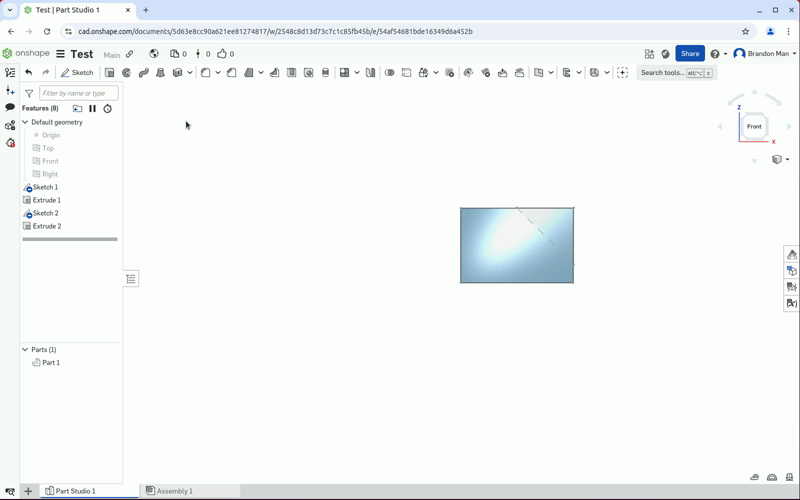
key(left, 2)
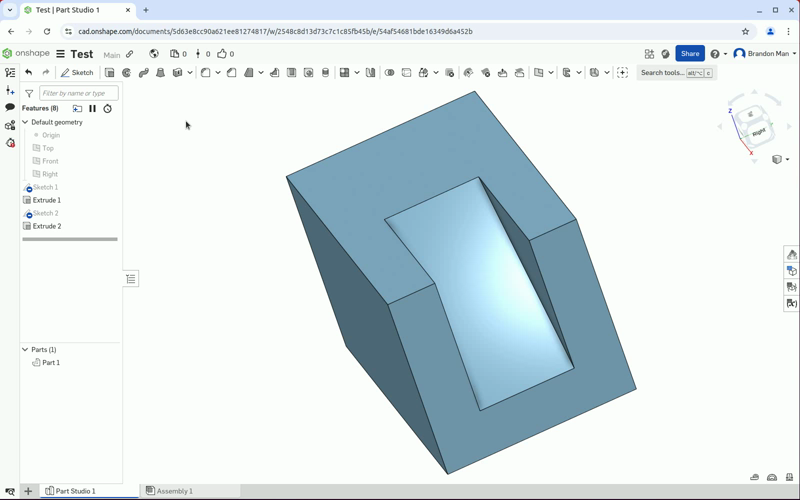
key(down, 2)
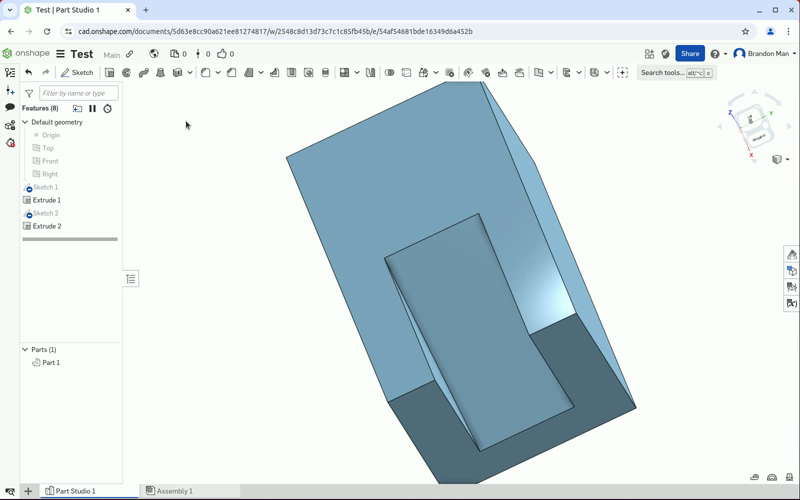
key(up, 2)
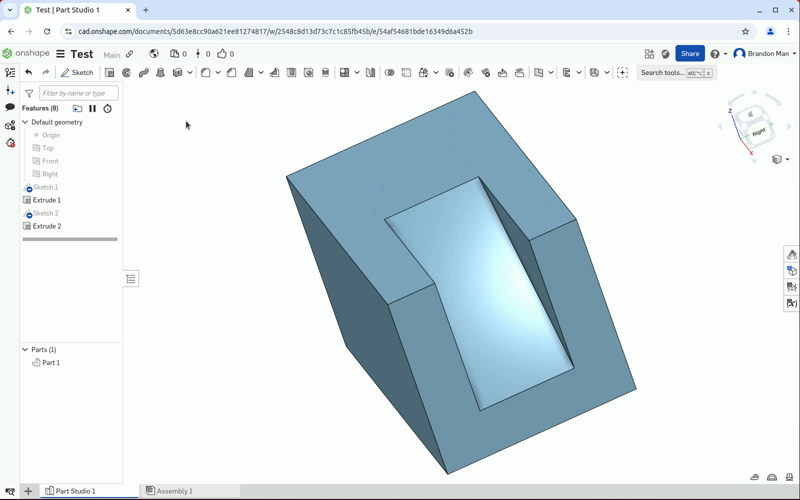
key(right, 2)
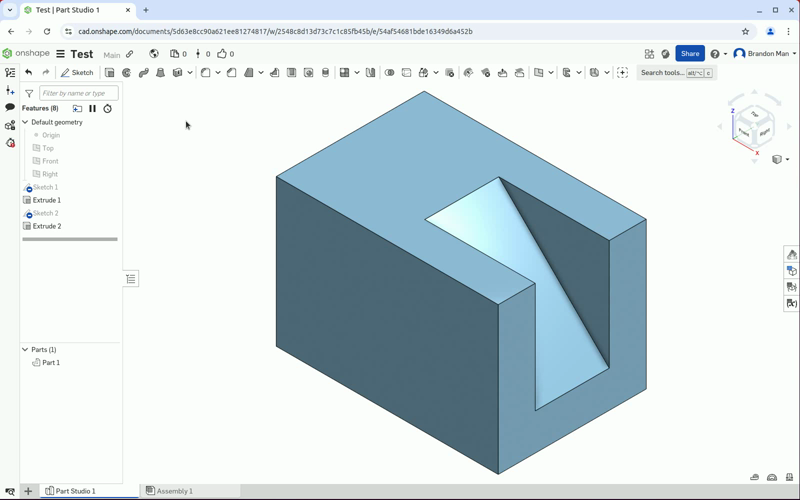
mouse_move(73, 189)
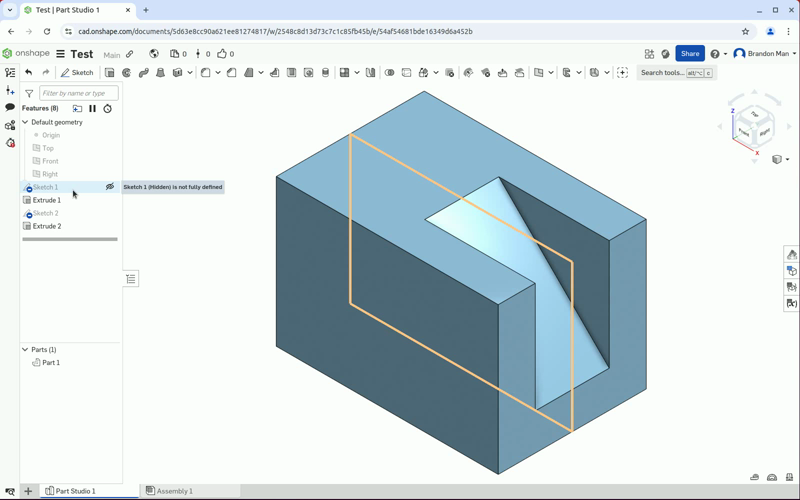
click(73, 189)